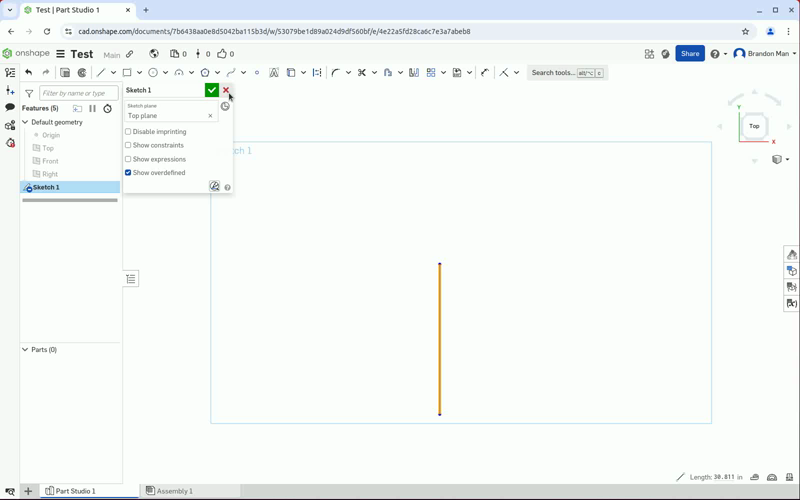
key(shift+h)
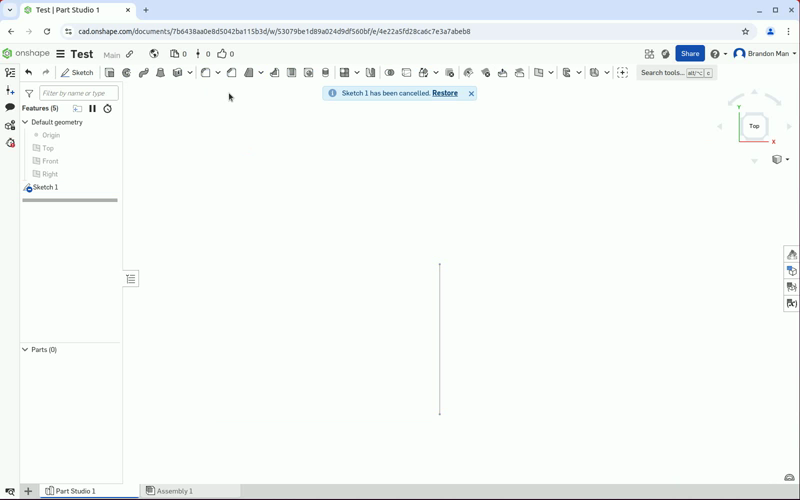
key(shift+s)
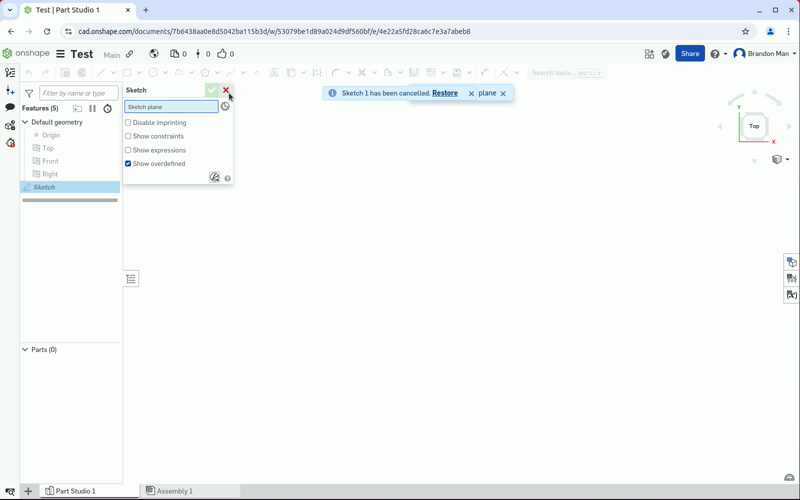
mouse_move(73, 150)
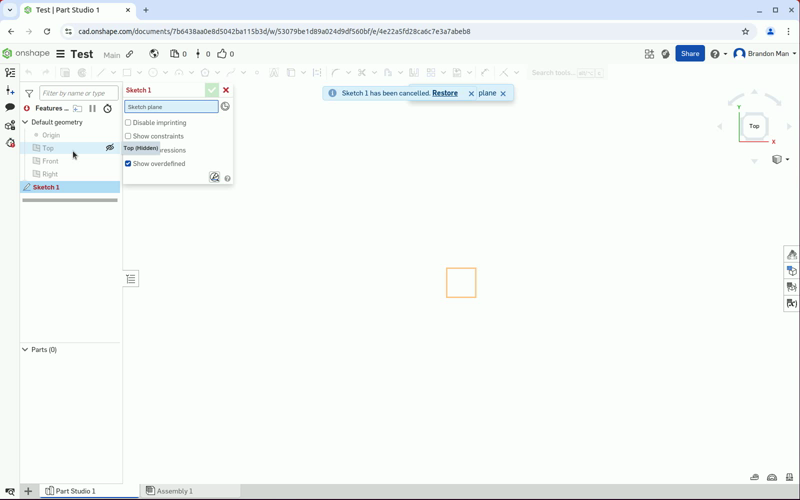
click(73, 150)
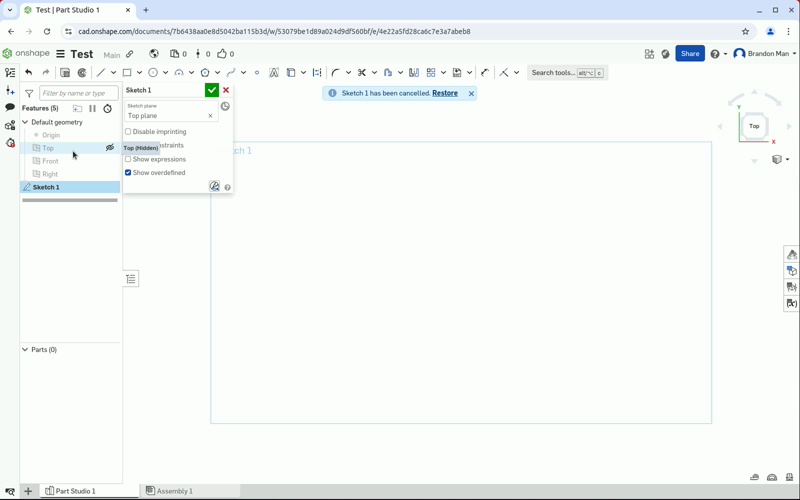
mouse_move(73, 352)
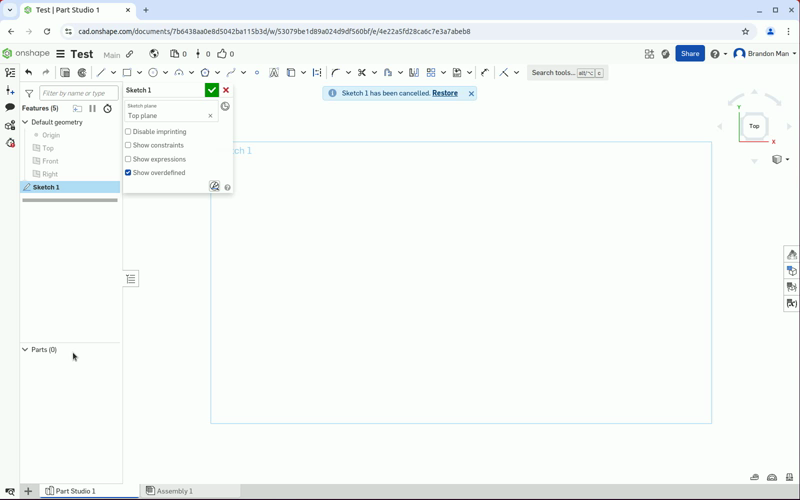
key(y)
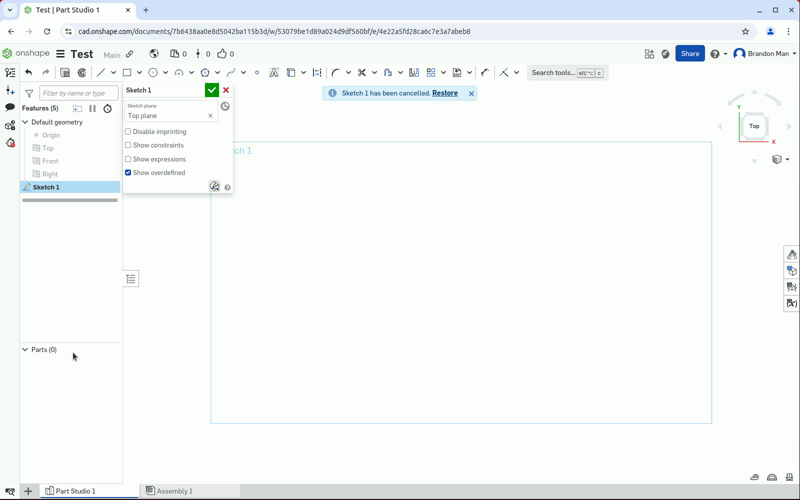
key(a)
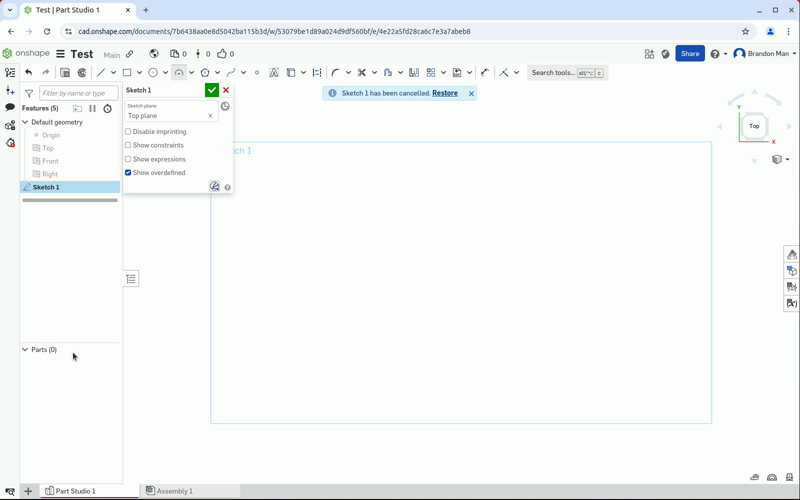
key_down(shift)
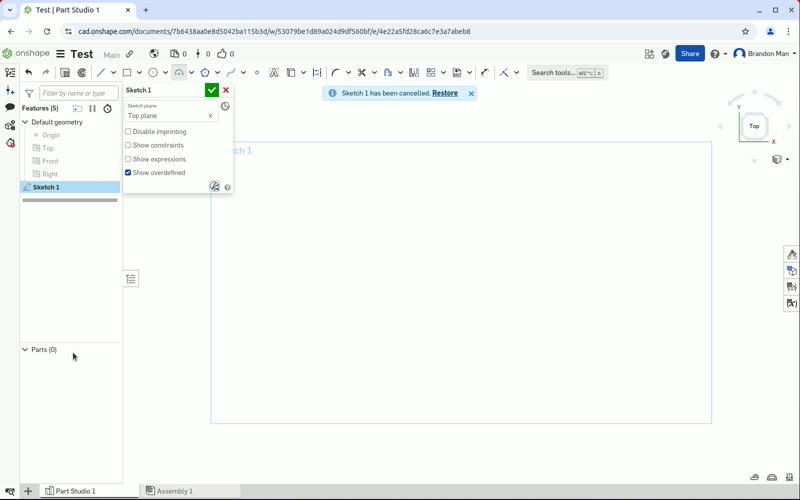
mouse_move(391, 282)
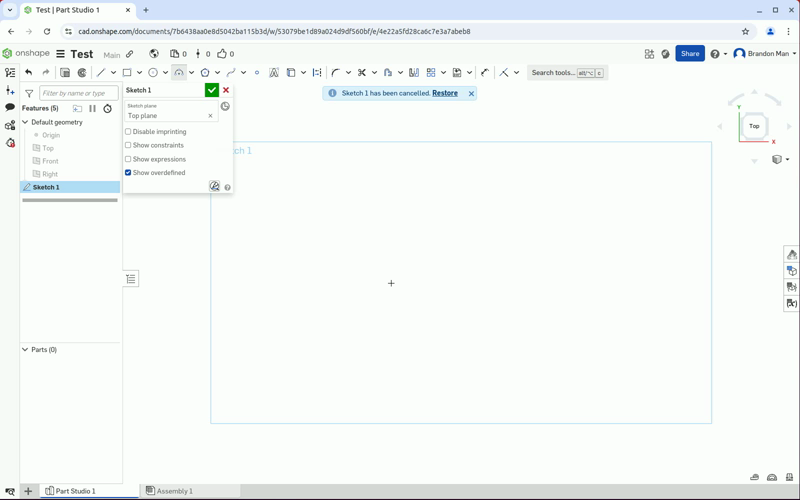
click(391, 282)
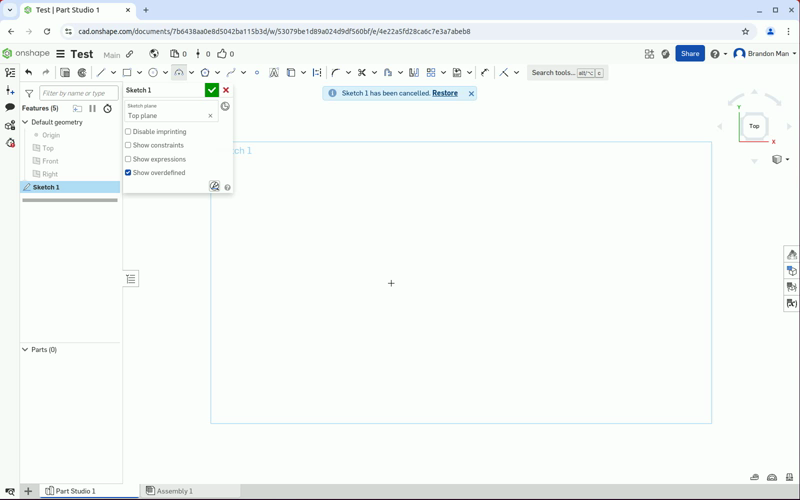
key_up(shift)
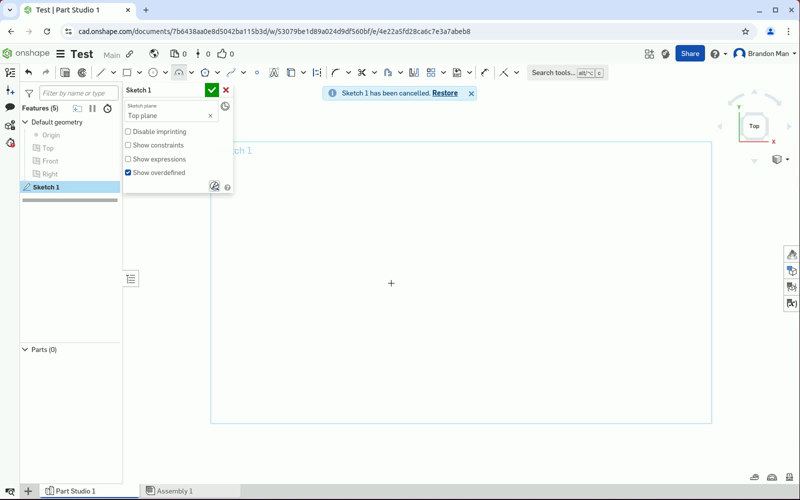
key_down(shift)
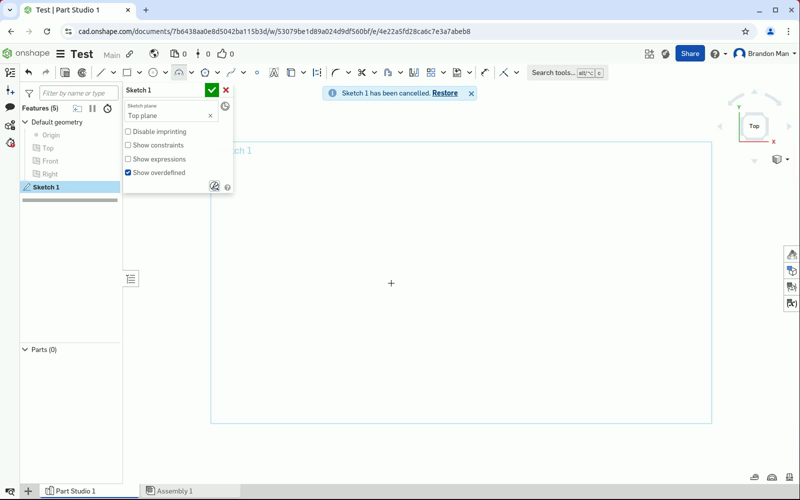
mouse_move(465, 282)
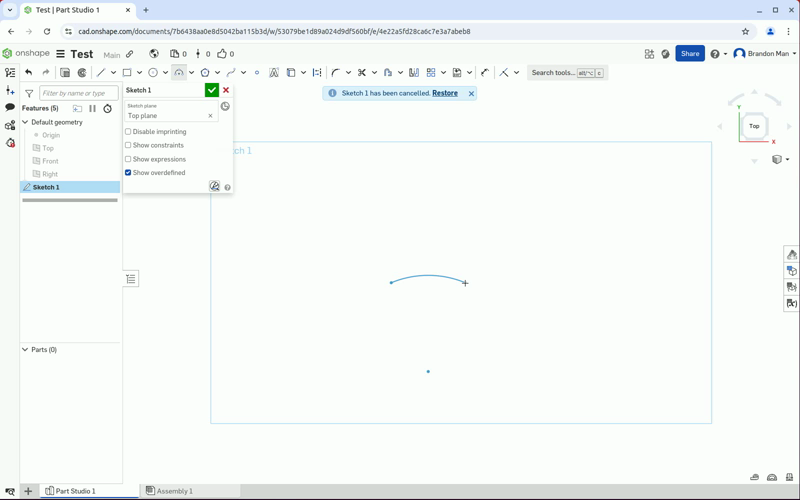
click(465, 282)
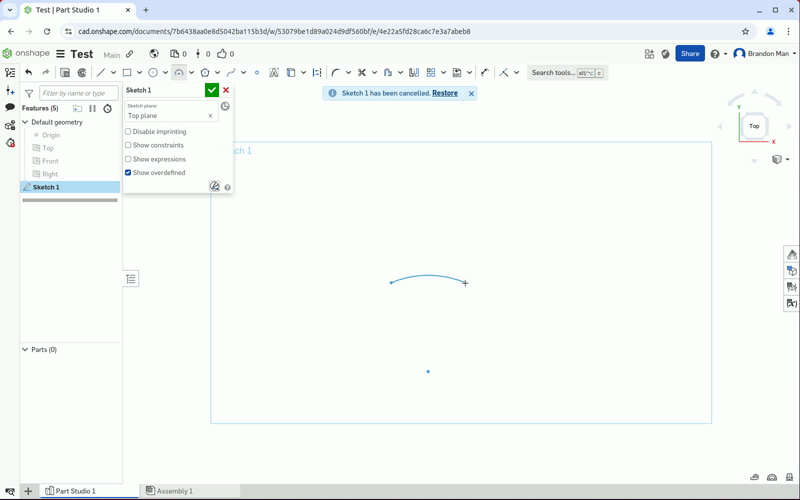
mouse_move(428, 261)
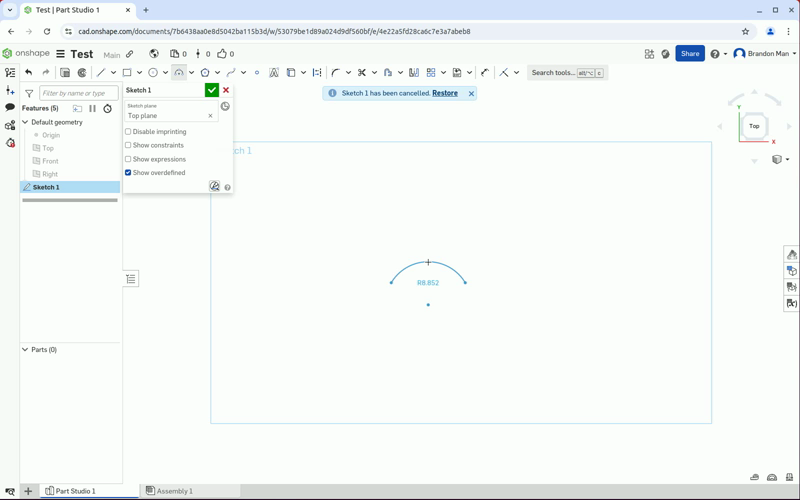
click(428, 261)
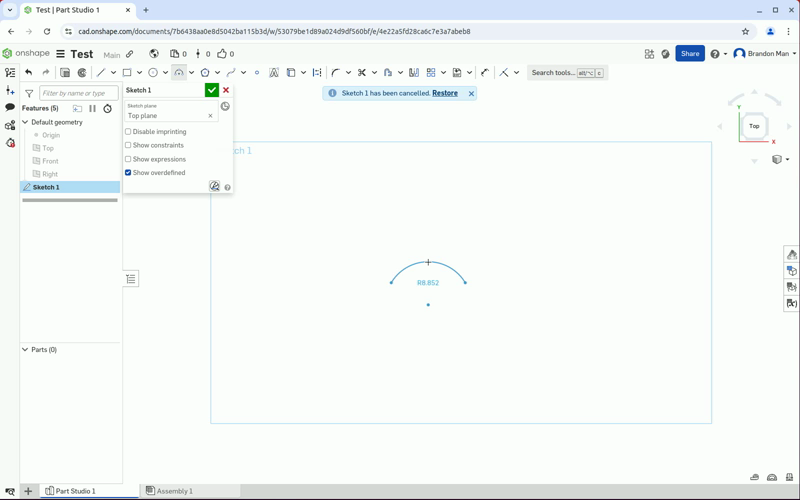
key_up(shift)
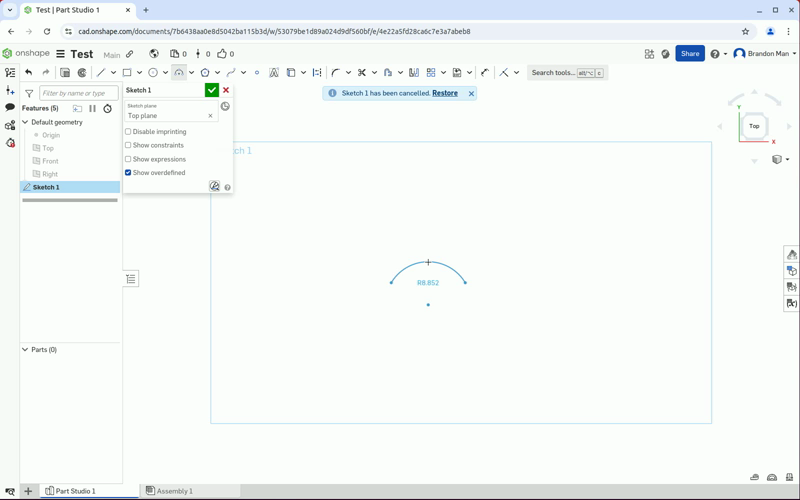
key(esc)
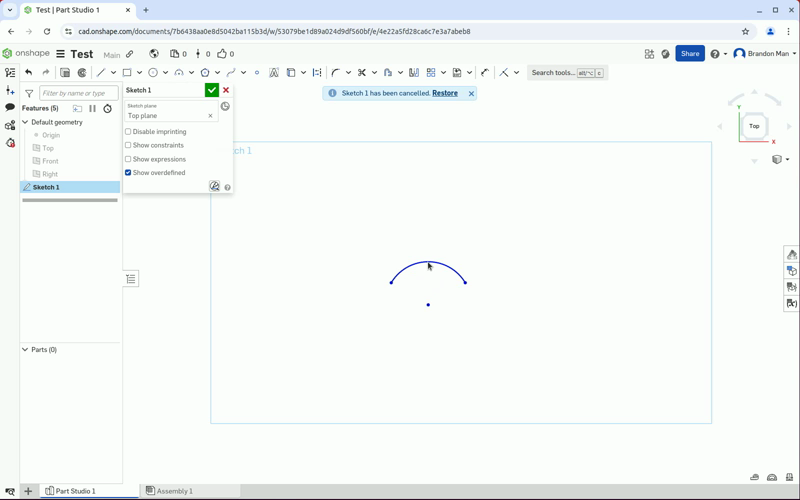
key(l)
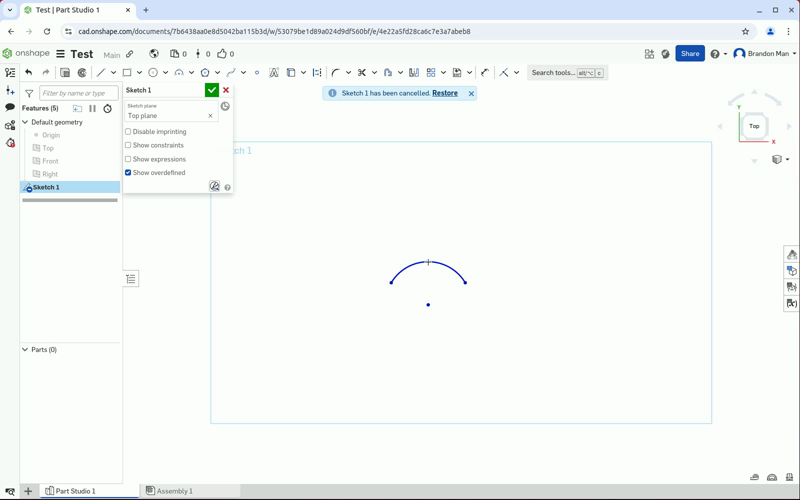
mouse_move(465, 282)
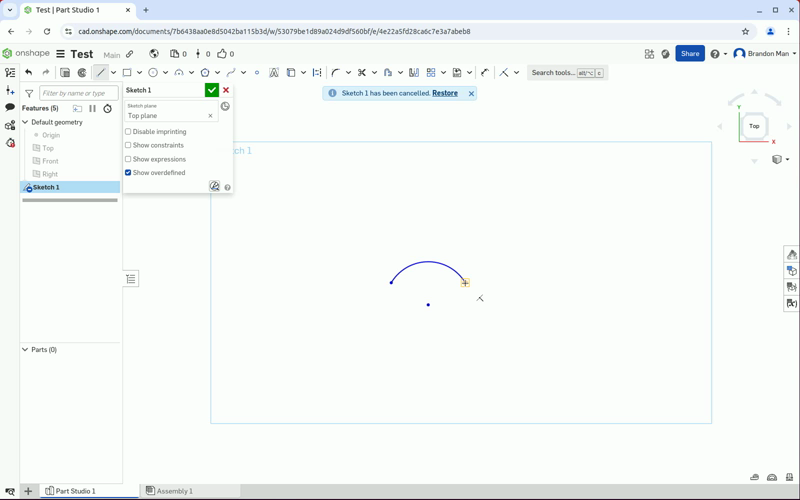
click(465, 282)
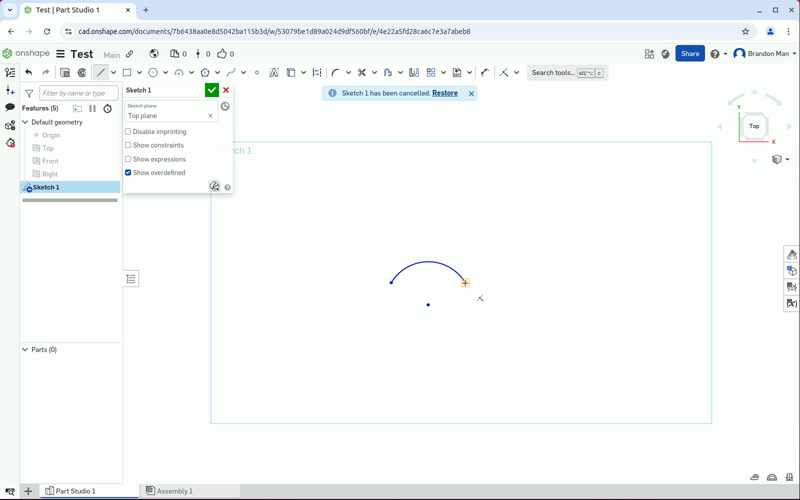
key_down(shift)
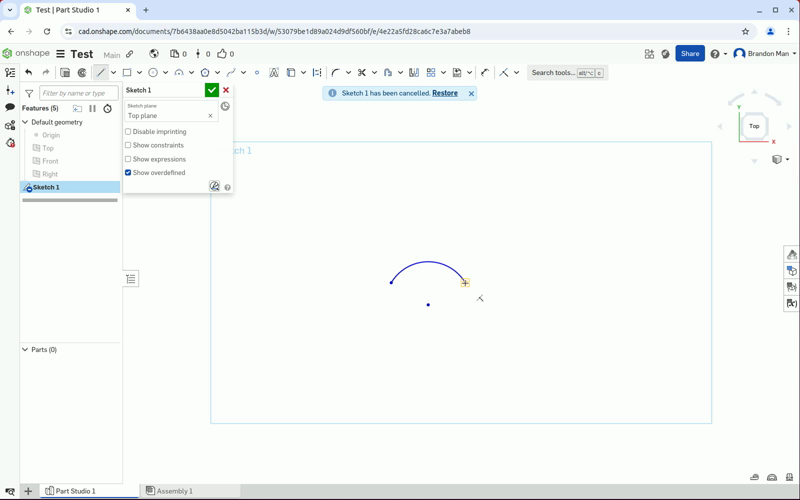
mouse_move(465, 184)
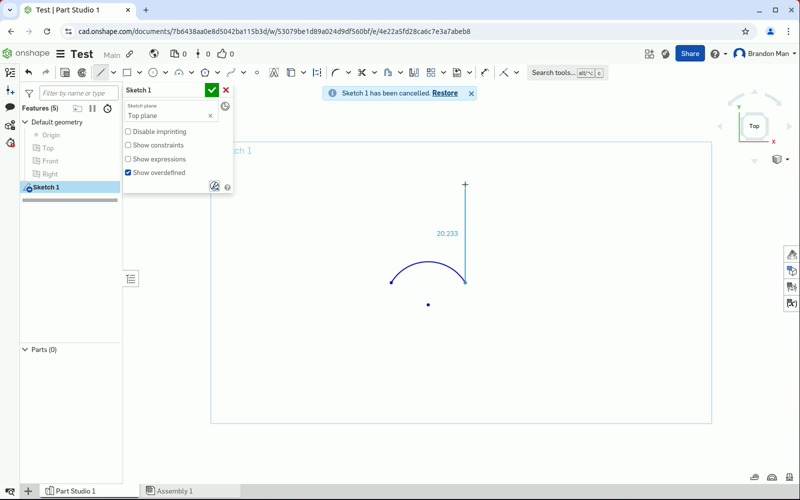
click(465, 184)
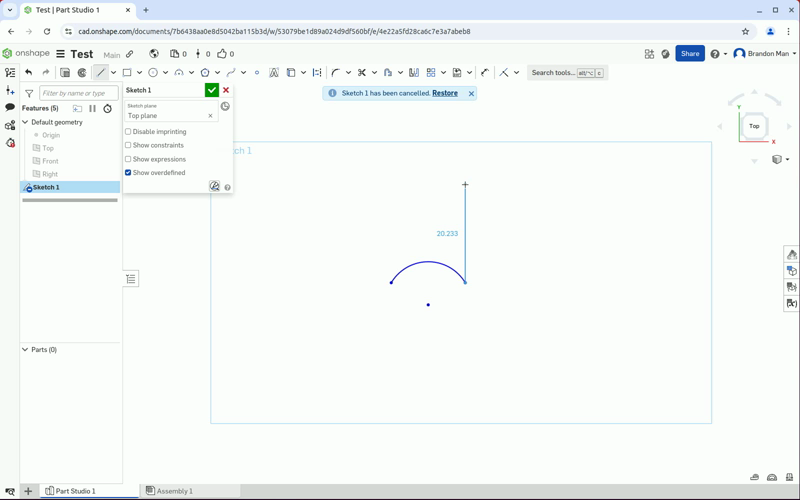
key_up(shift)
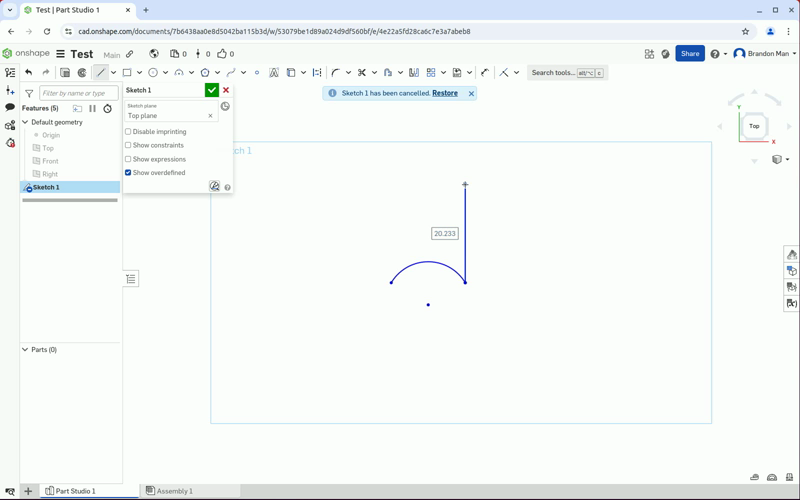
key_down(shift)
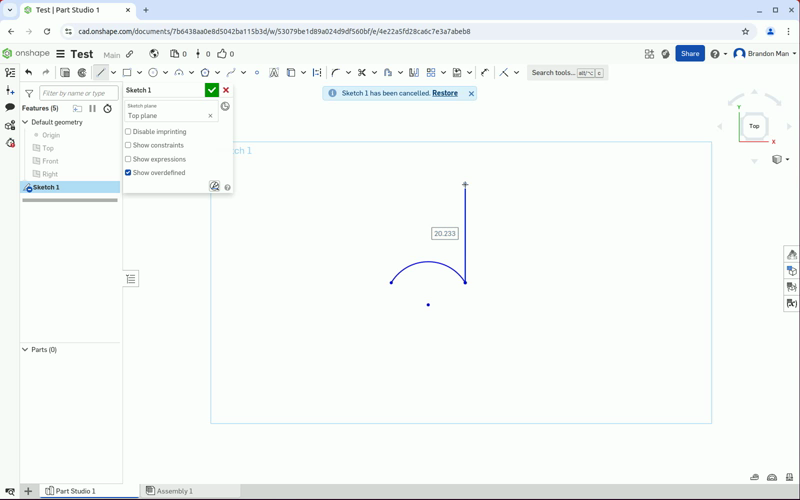
mouse_move(391, 184)
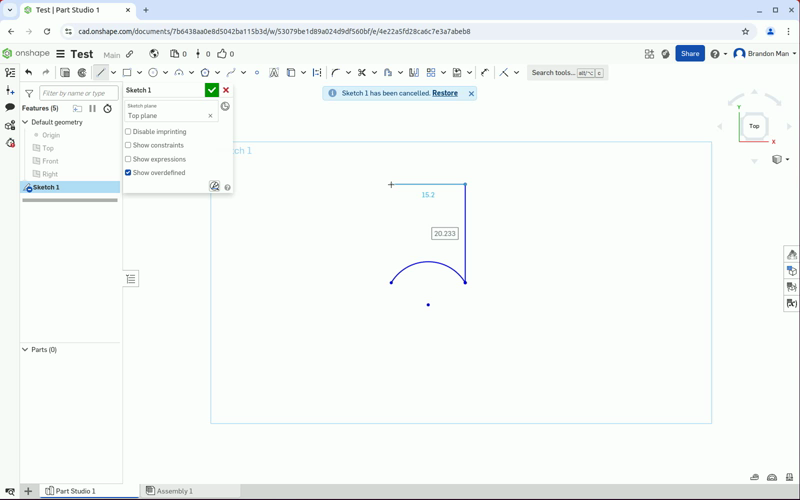
click(391, 184)
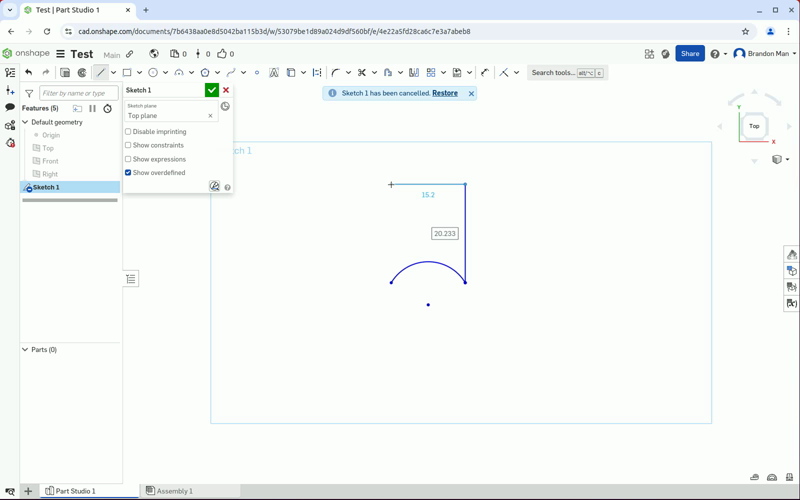
key_up(shift)
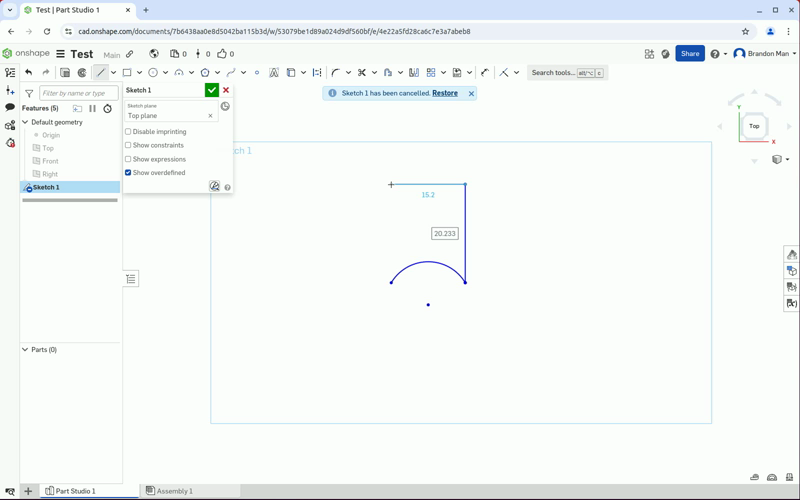
key_down(shift)
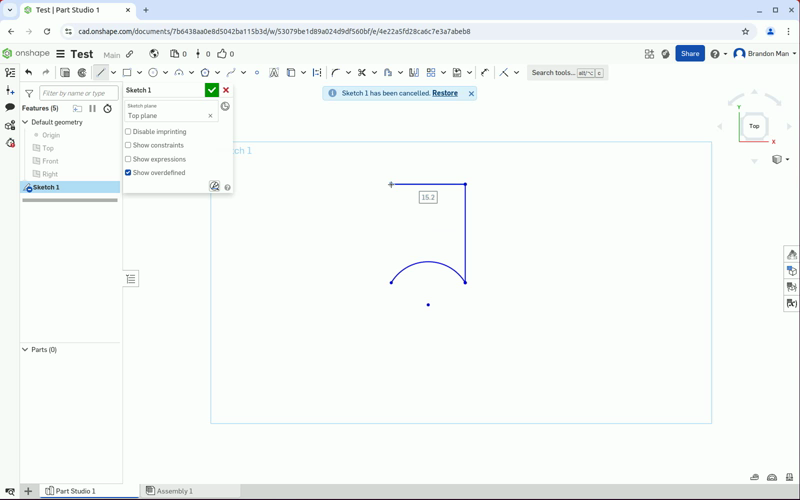
mouse_move(391, 282)
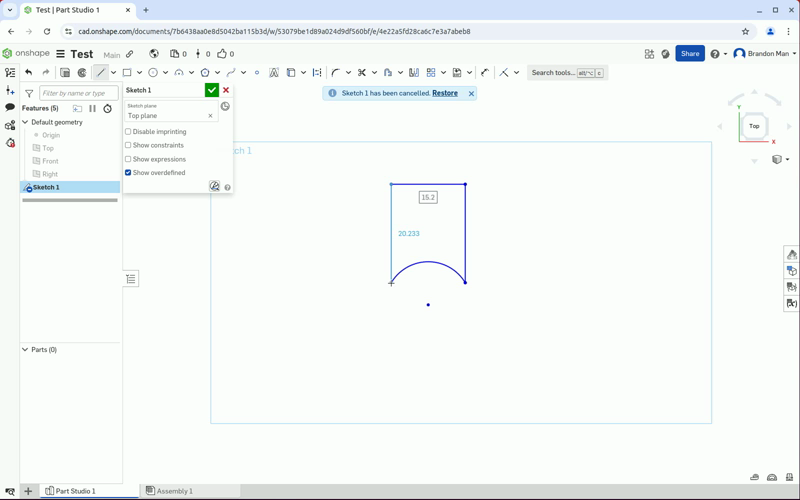
key_up(shift)
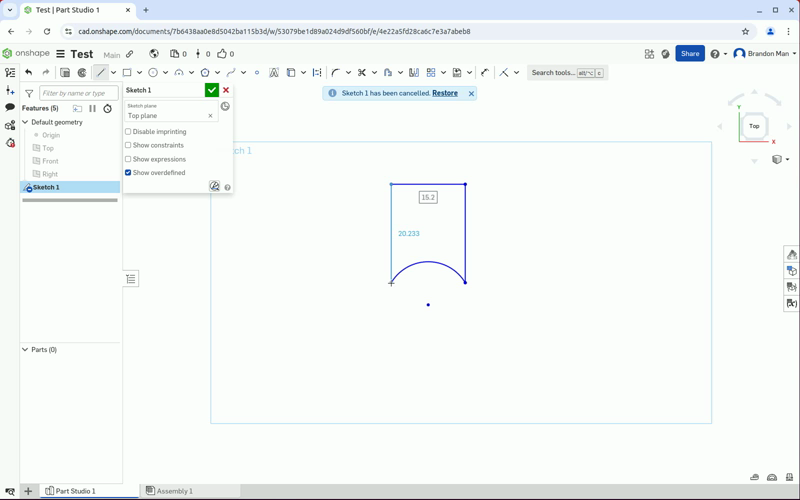
click(391, 282)
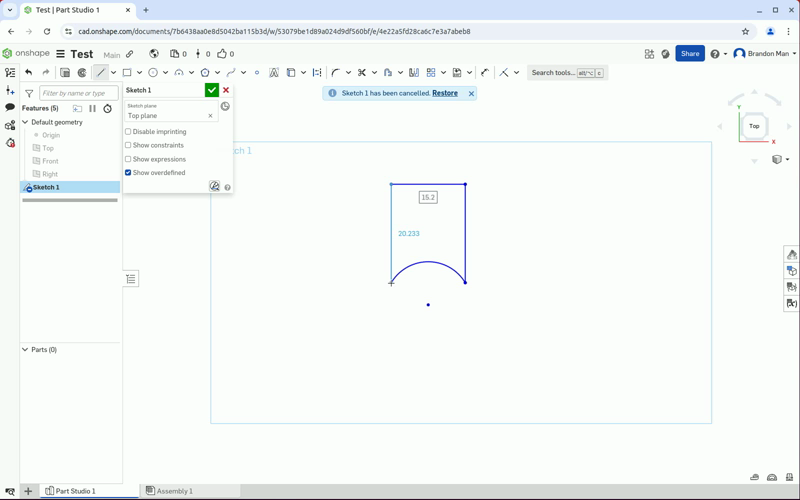
key(esc)
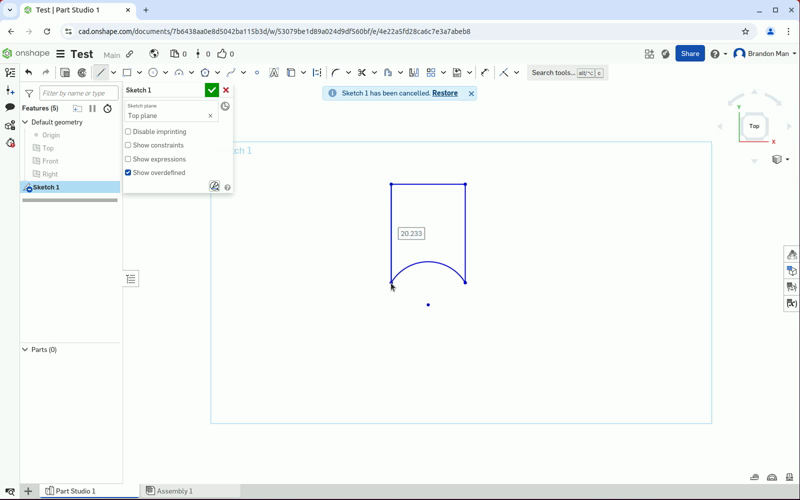
mouse_move(409, 226)
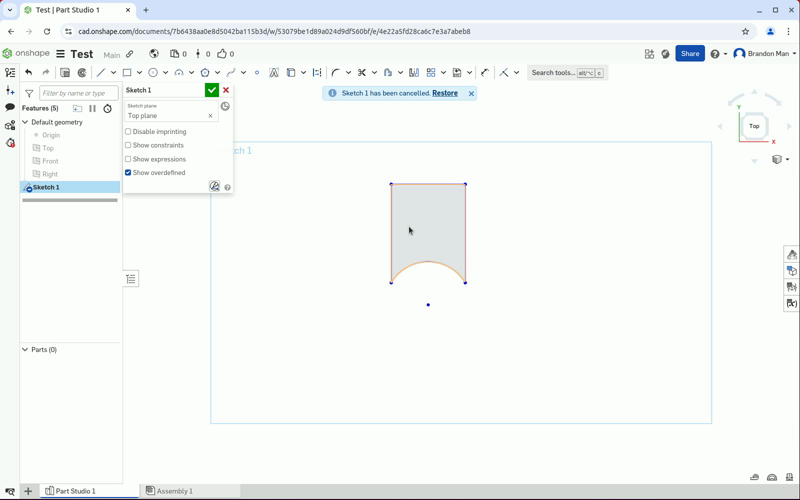
click(409, 226)
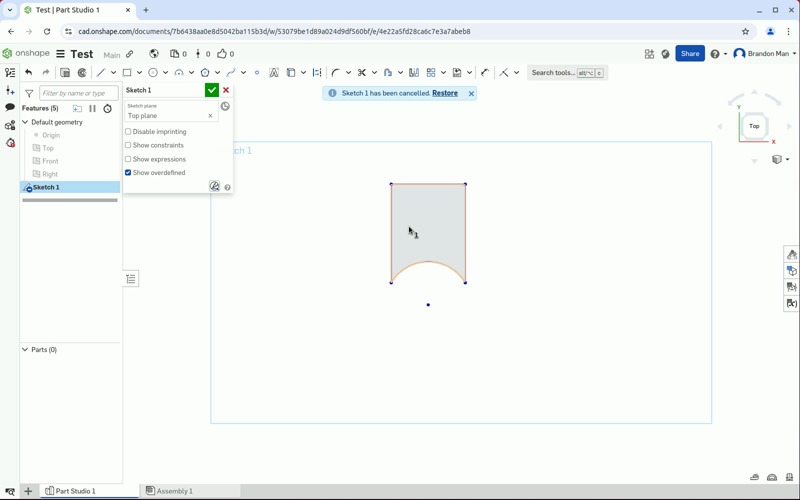
mouse_move(73, 352)
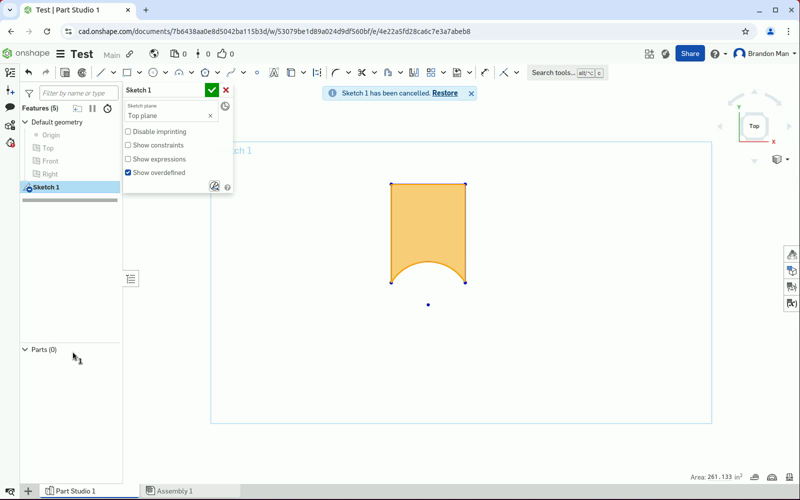
key(shift+y)
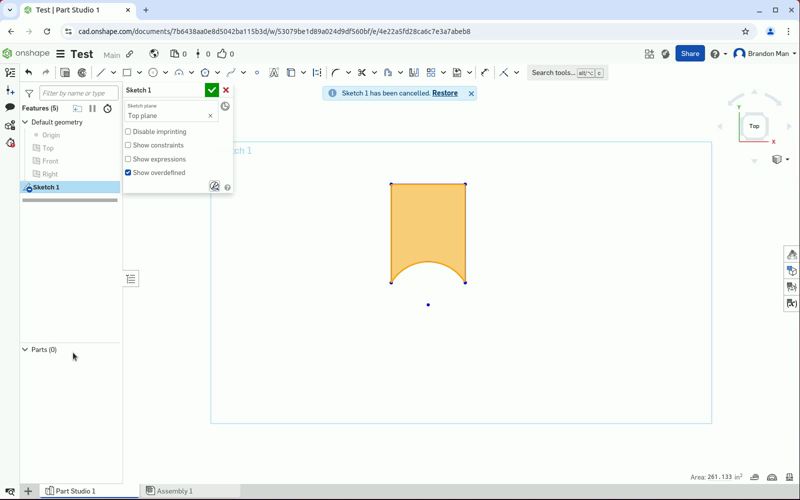
key(shift+e)
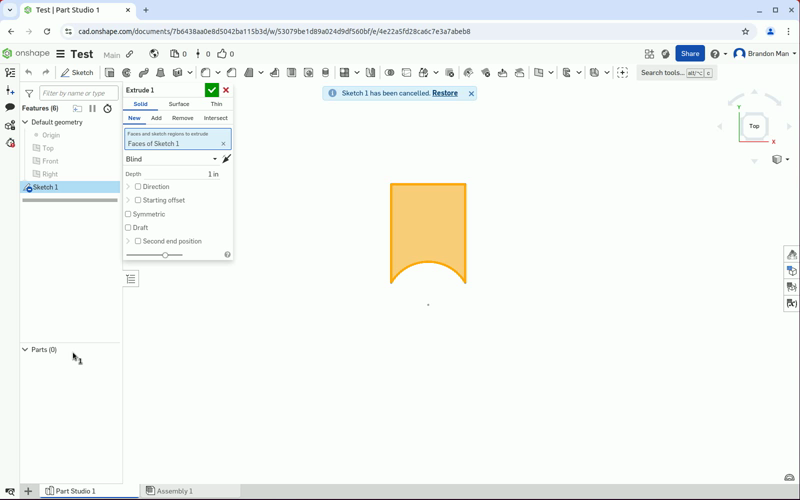
mouse_move(143, 106)
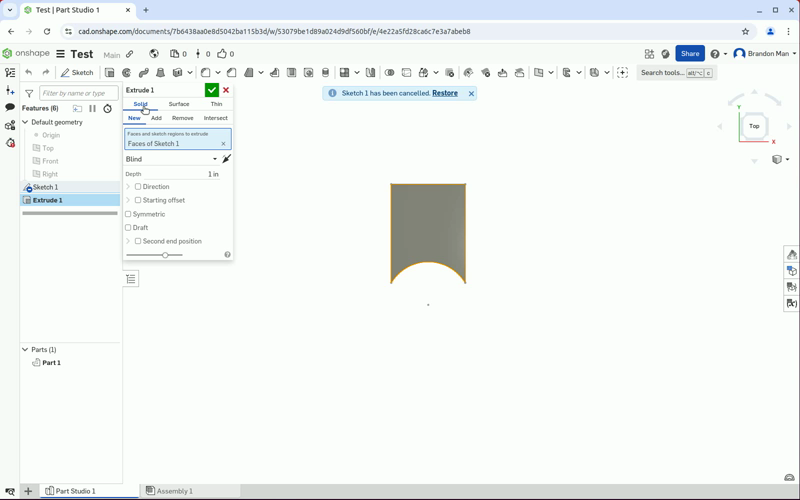
click(143, 106)
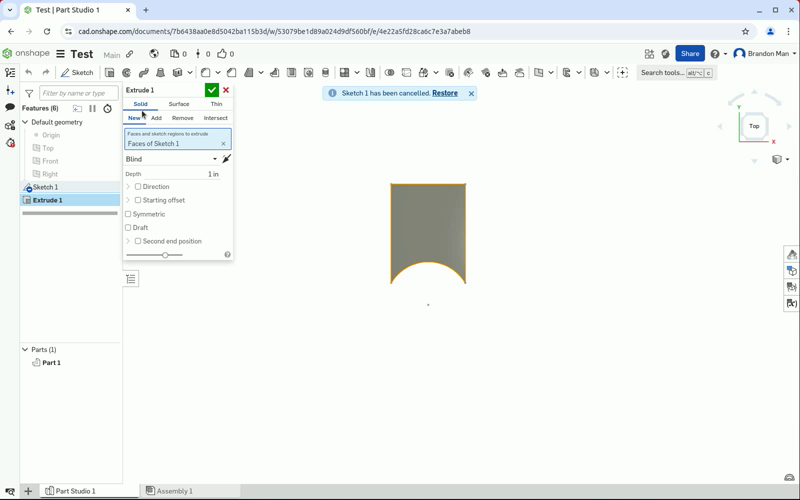
mouse_move(137, 120)
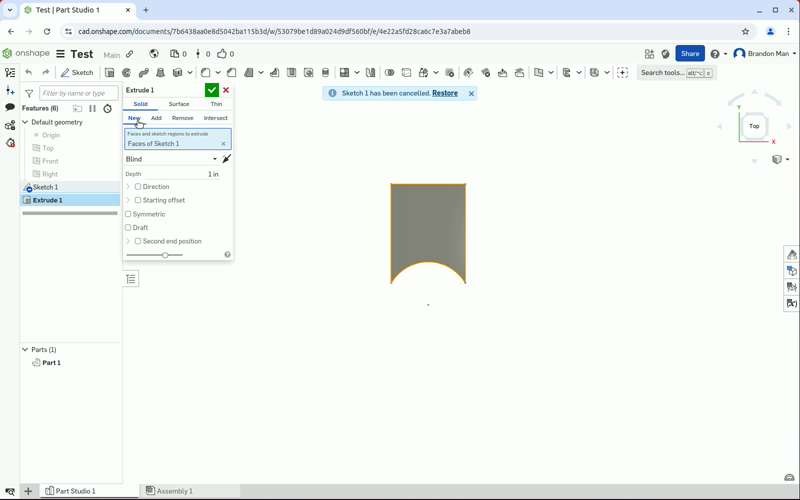
click(137, 120)
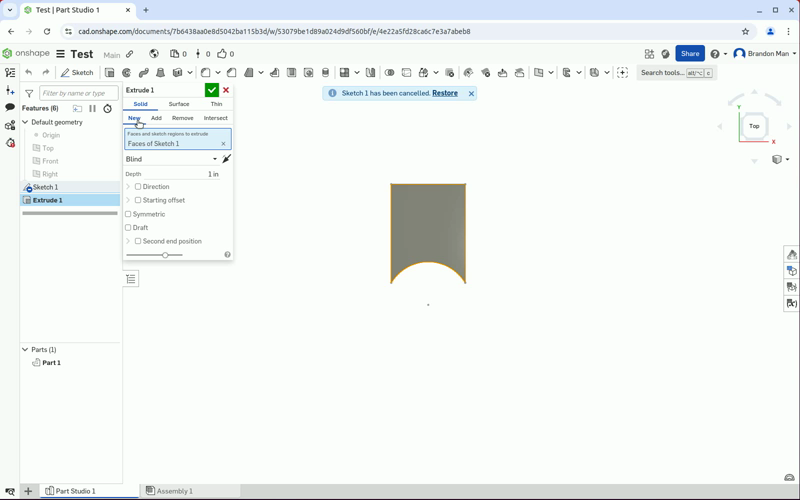
key(tab, 4)
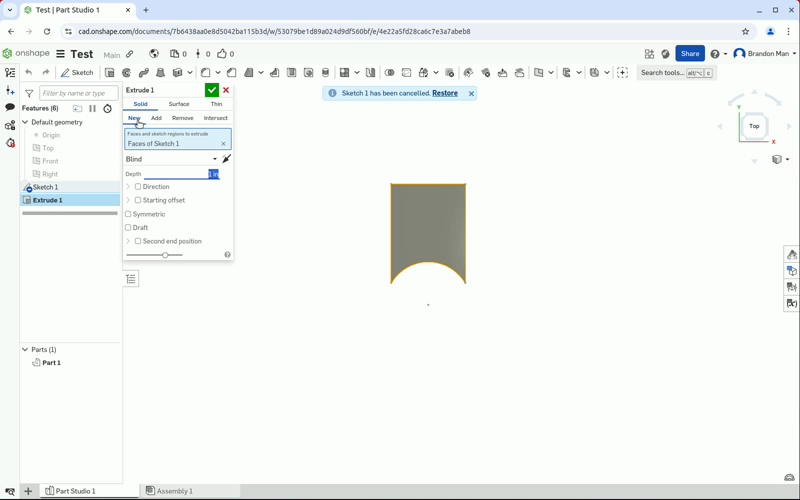
text(13.961)
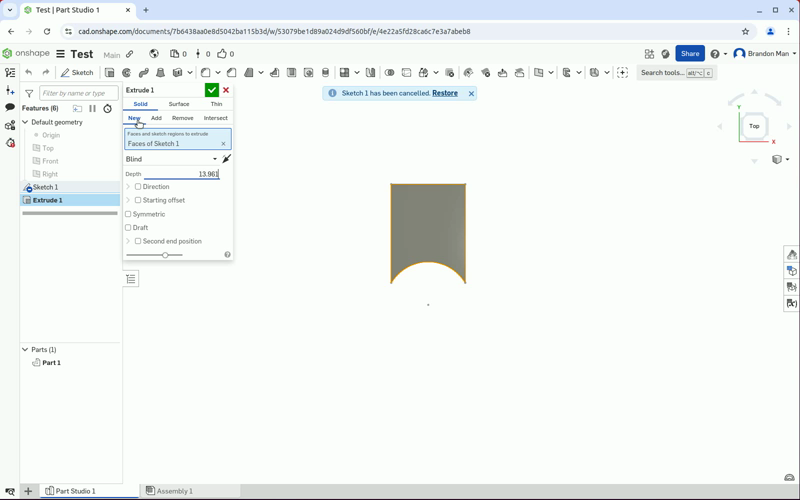
key(enter)
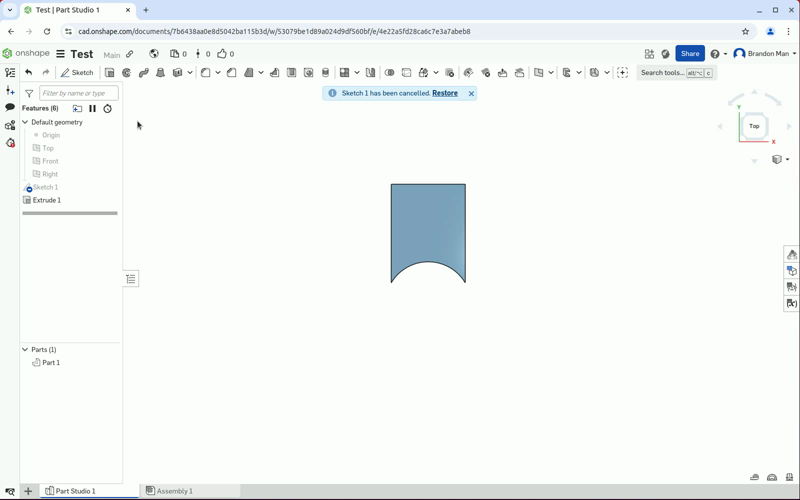
key(shift+h)
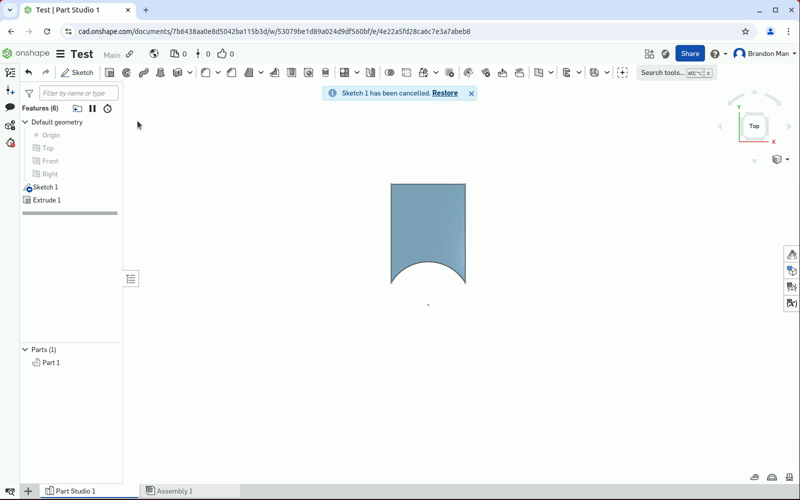
key(shift+h)
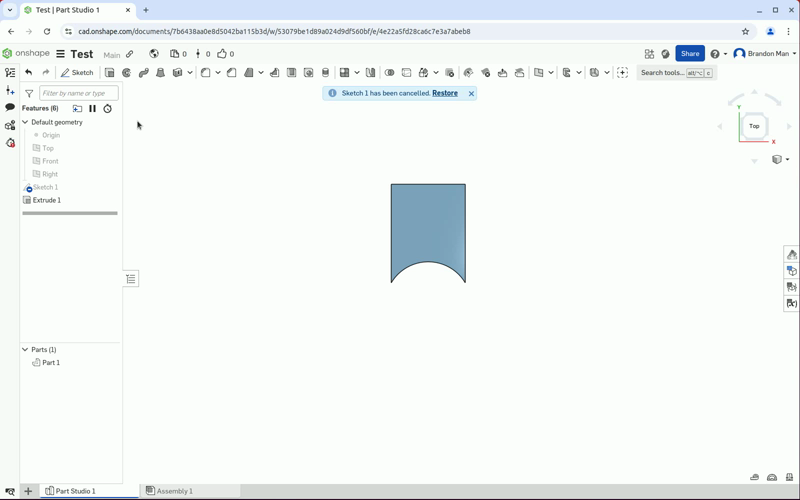
mouse_move(73, 189)
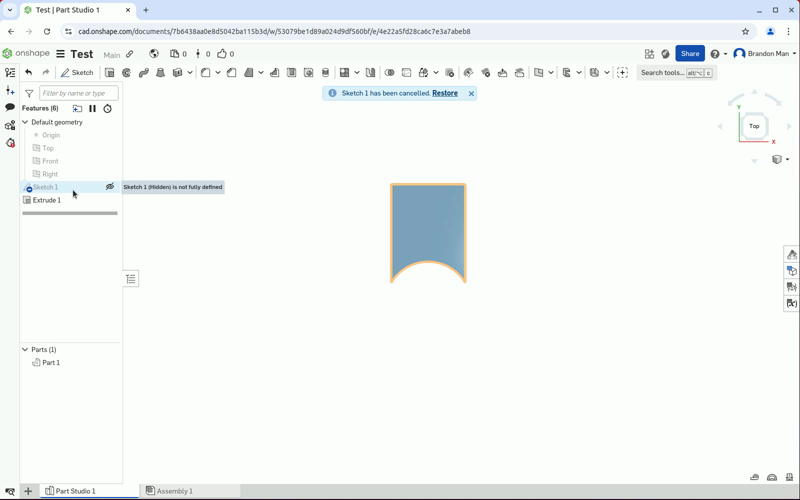
click(73, 189)
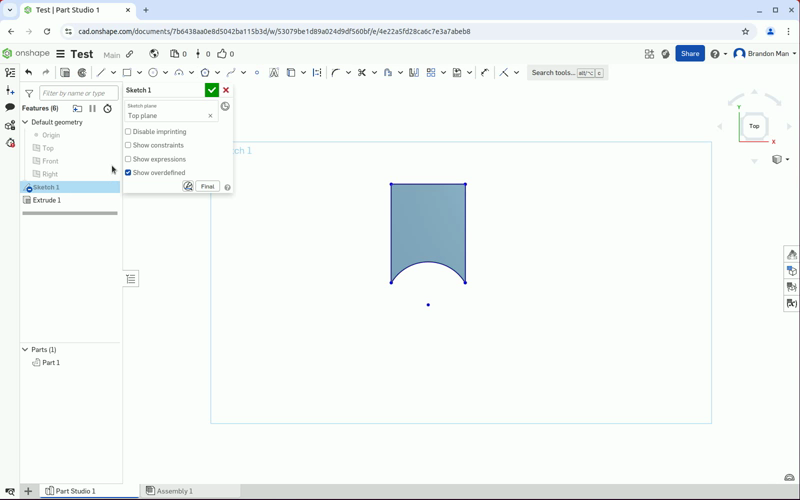
mouse_move(229, 92)
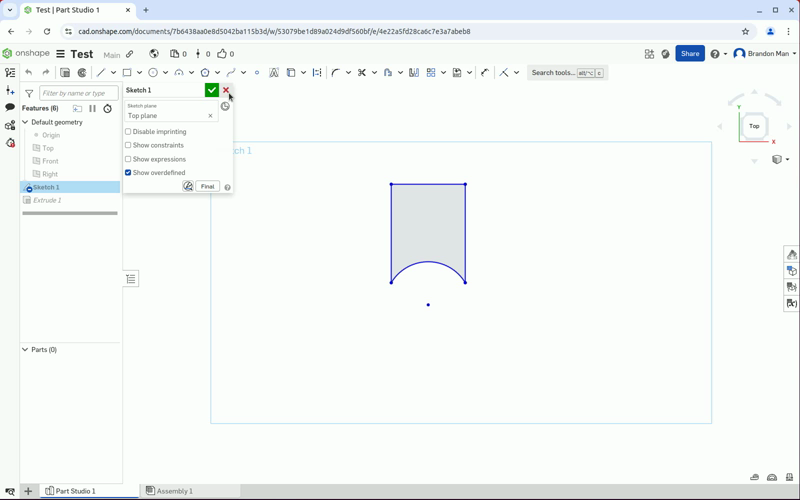
click(229, 92)
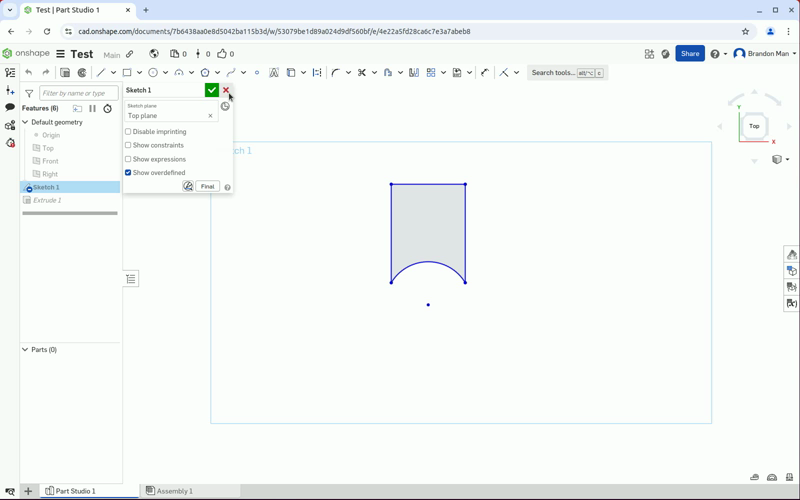
key(shift+s)
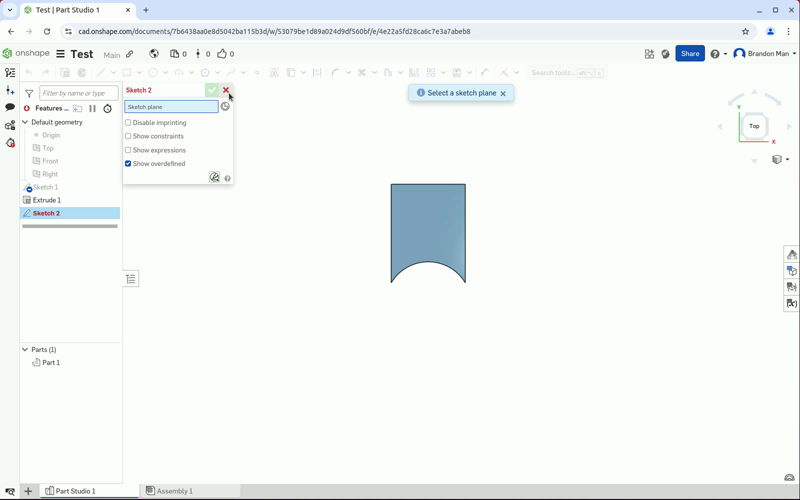
mouse_move(73, 150)
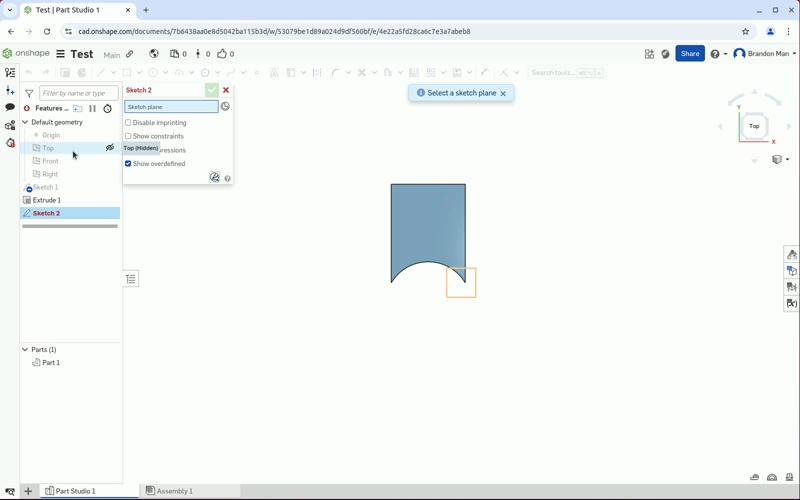
click(73, 150)
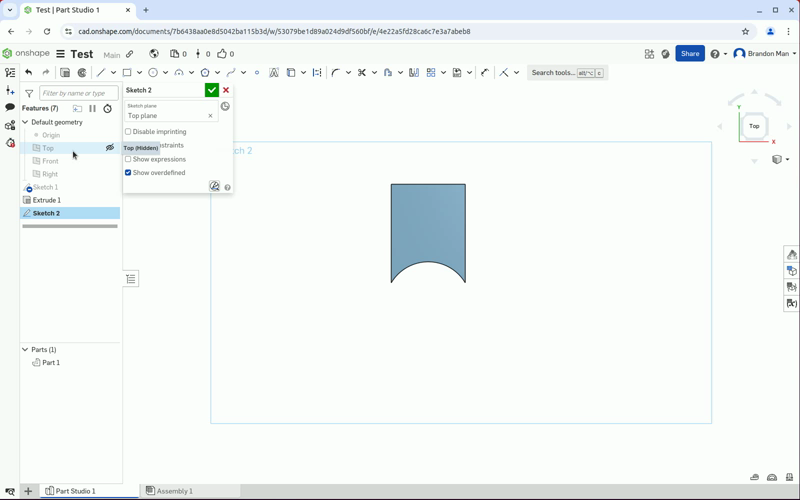
mouse_move(73, 352)
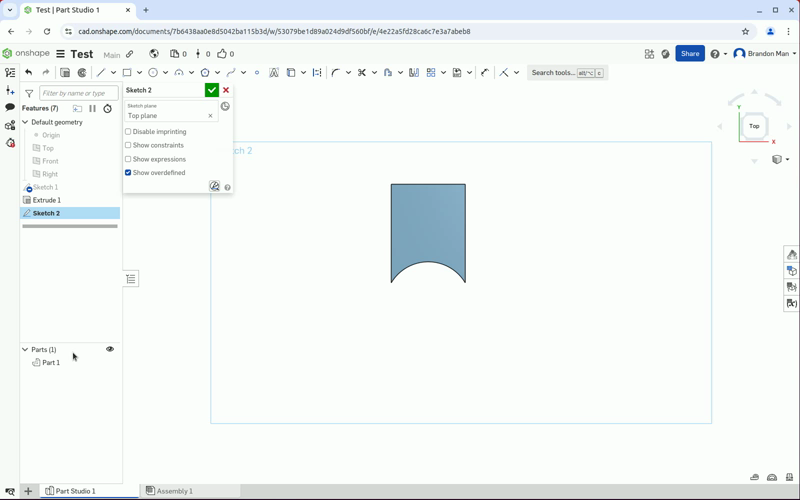
key(y)
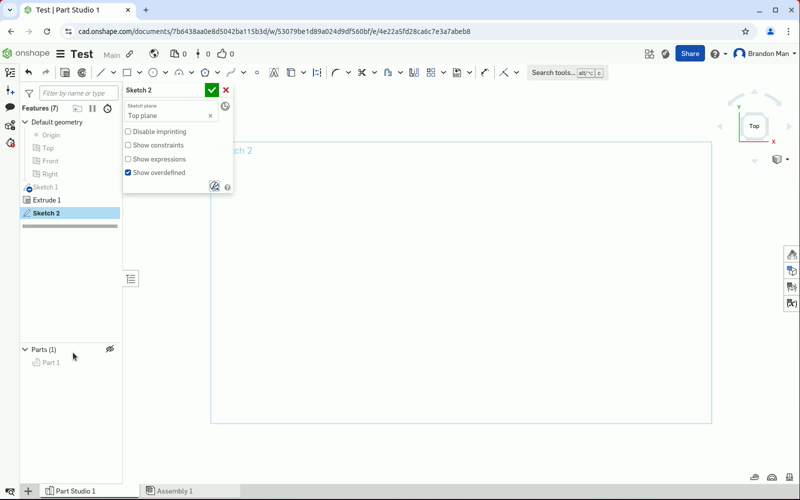
key(a)
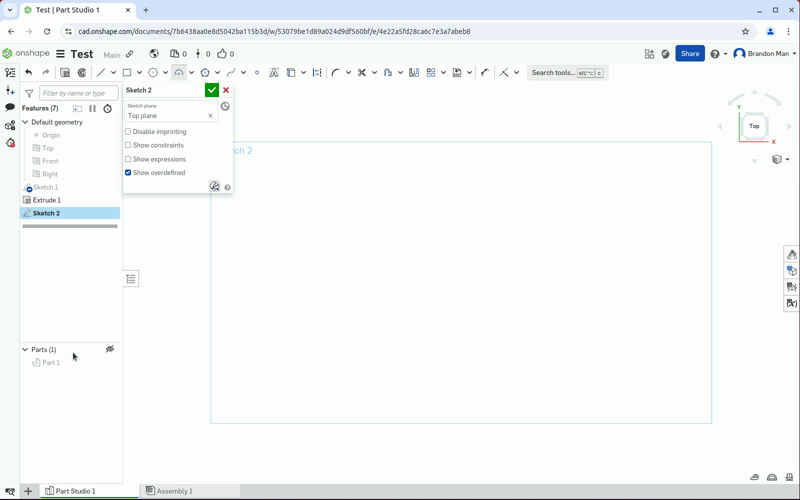
key_down(shift)
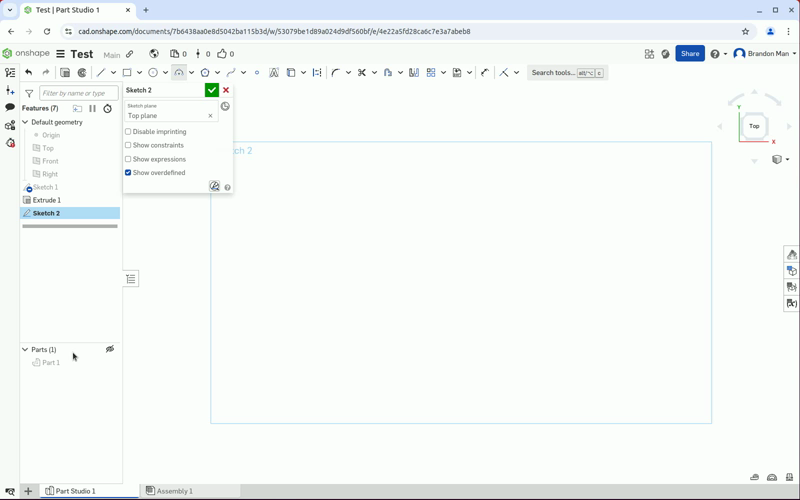
mouse_move(391, 282)
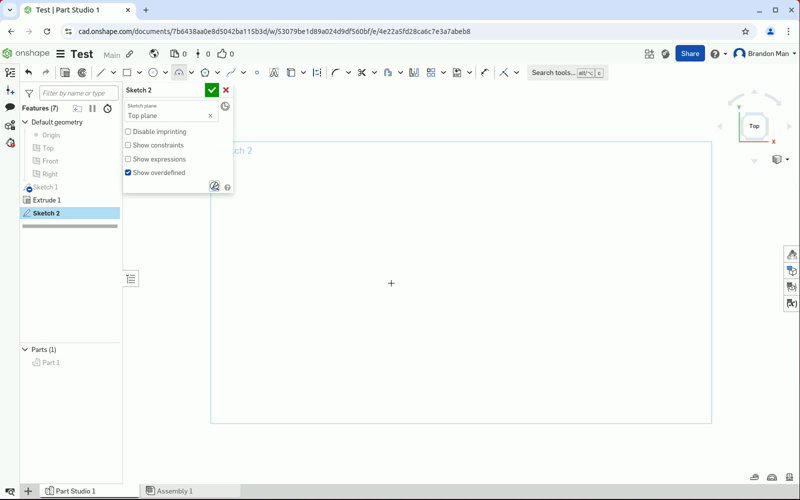
click(391, 282)
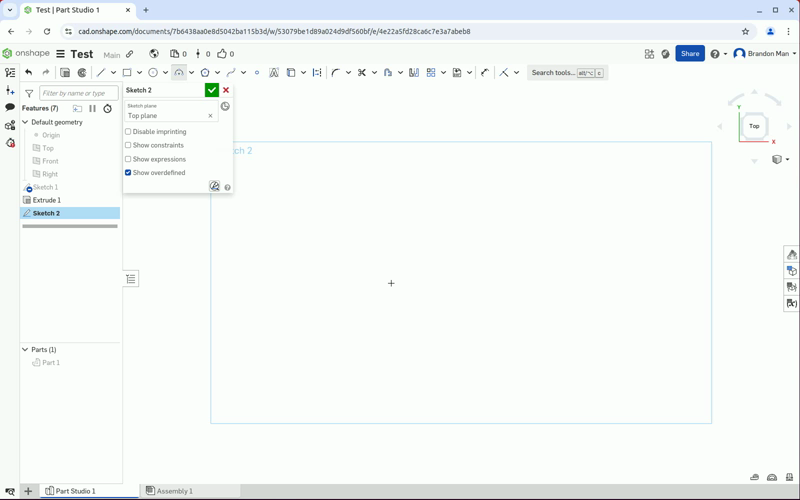
key_up(shift)
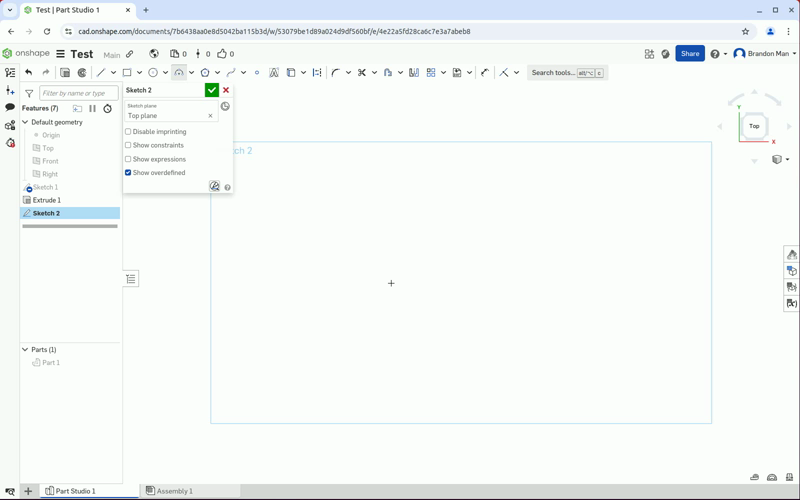
key_down(shift)
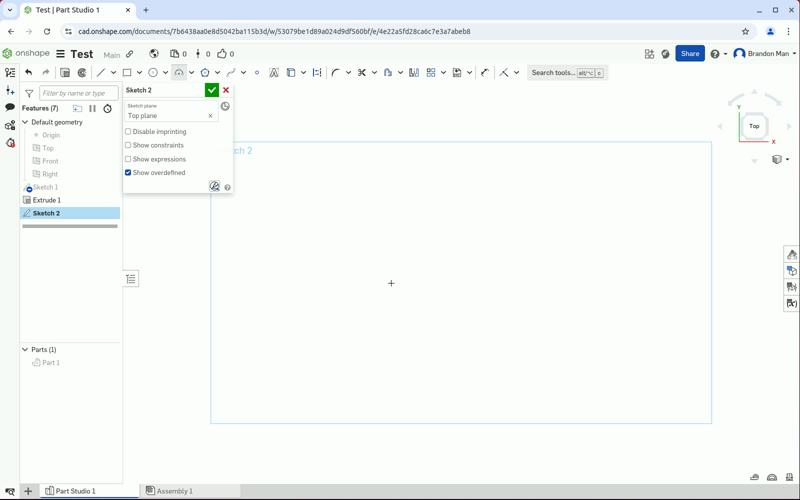
mouse_move(464, 282)
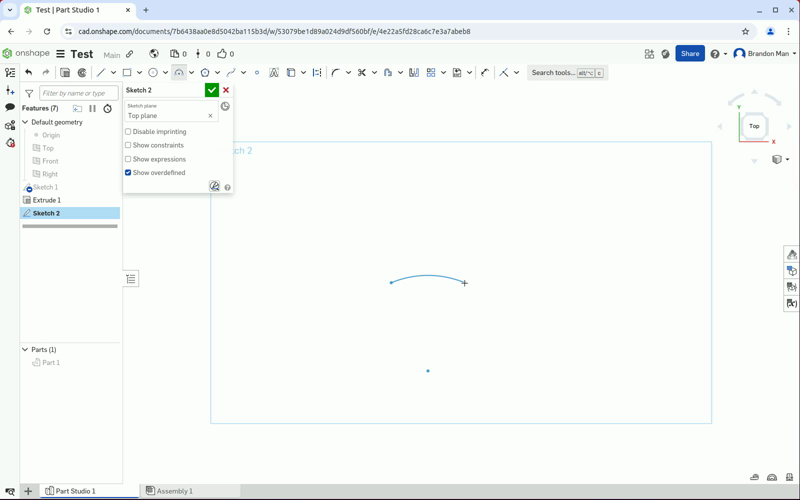
click(464, 282)
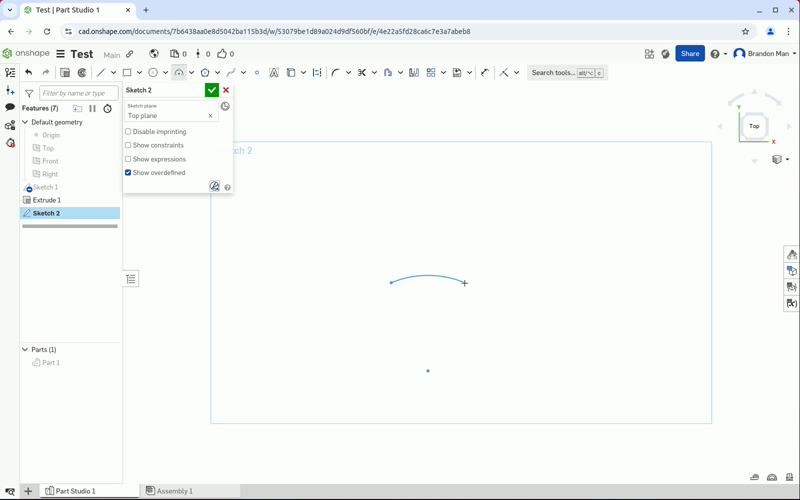
mouse_move(428, 346)
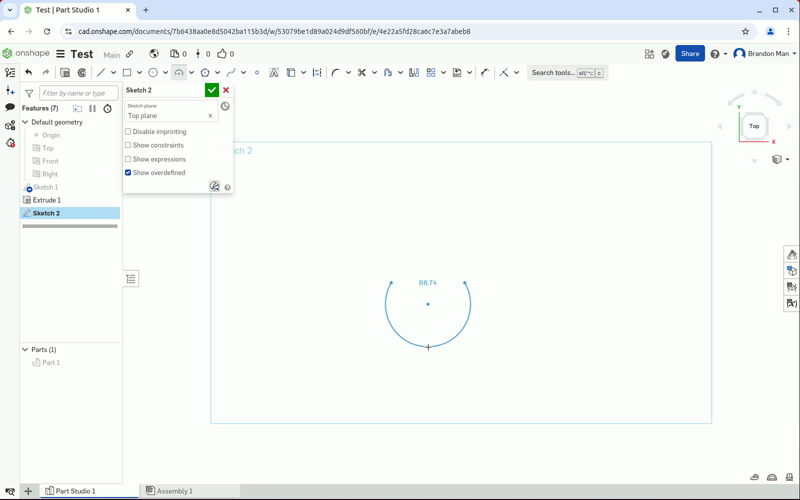
click(428, 346)
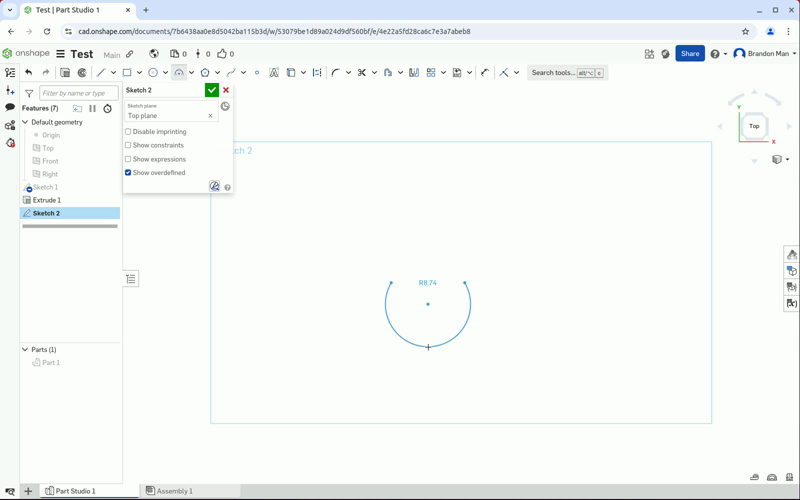
key_up(shift)
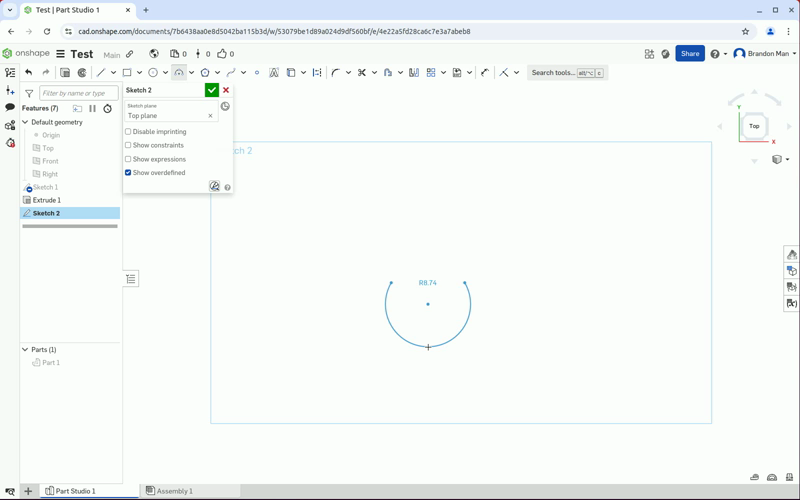
key(esc)
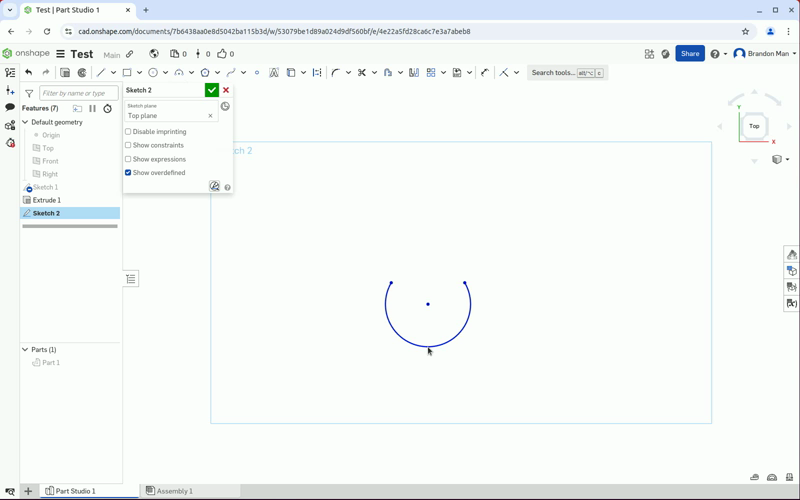
key(l)
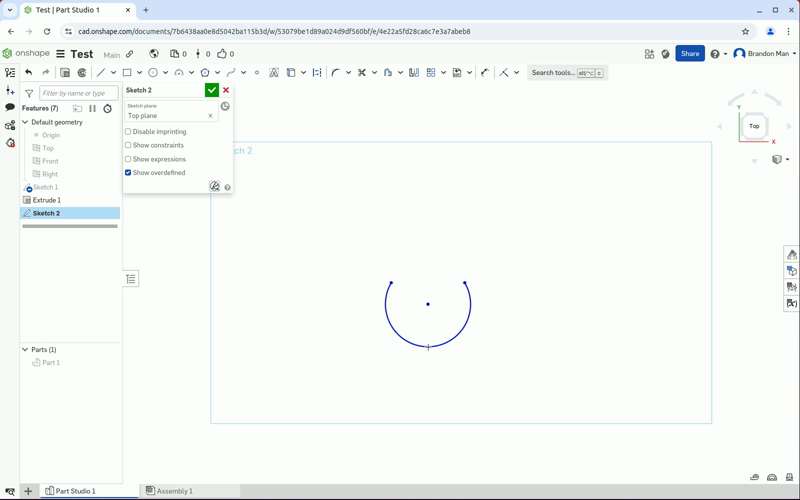
mouse_move(464, 282)
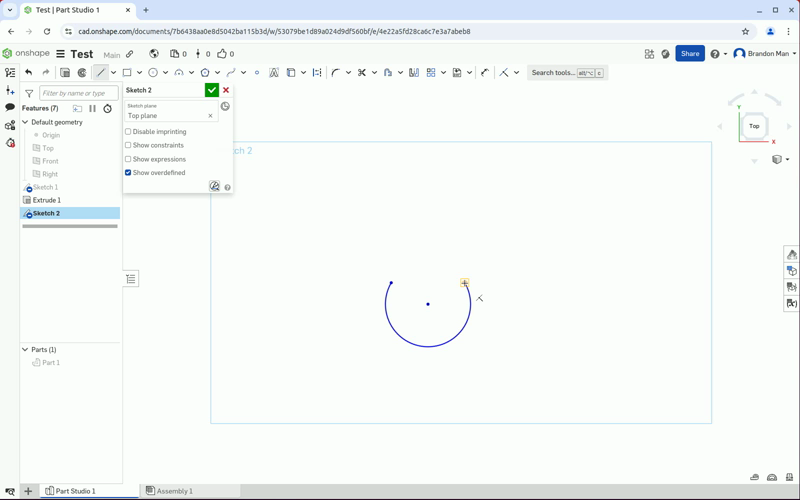
click(464, 282)
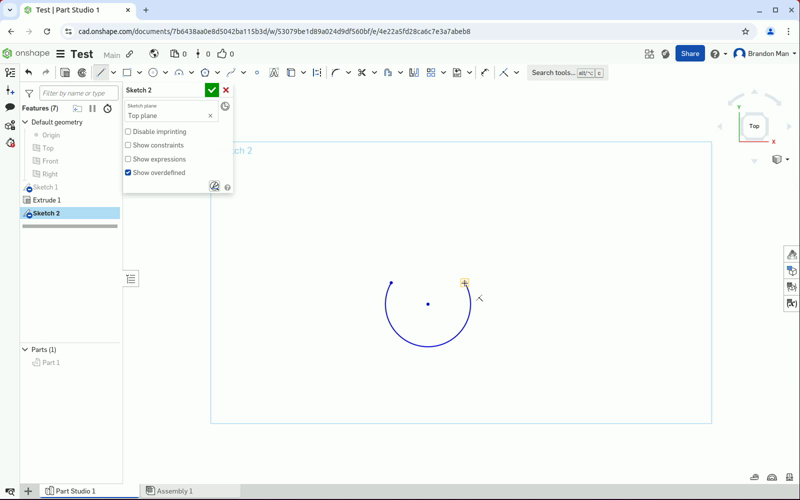
key_down(shift)
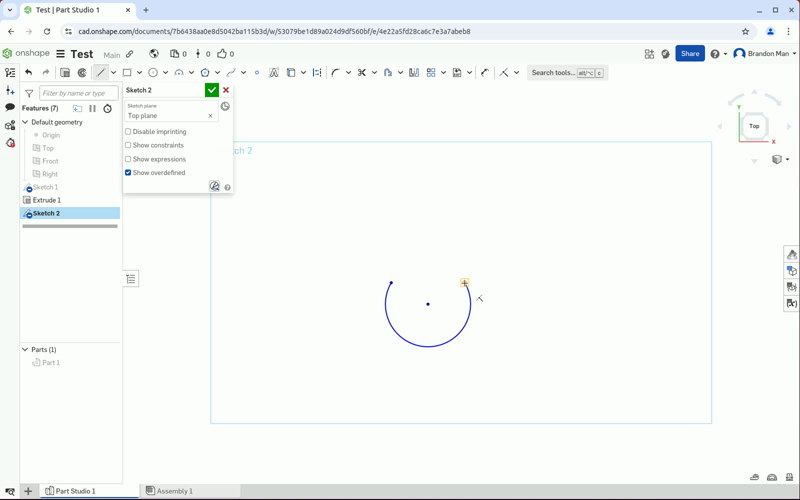
mouse_move(391, 282)
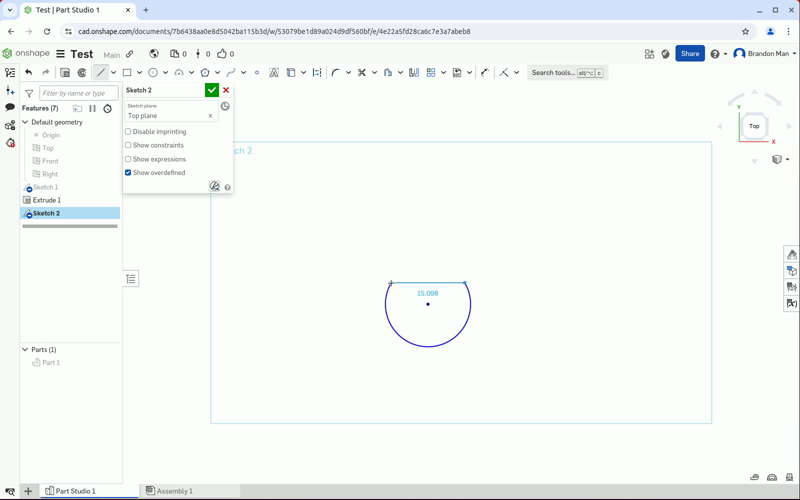
key_up(shift)
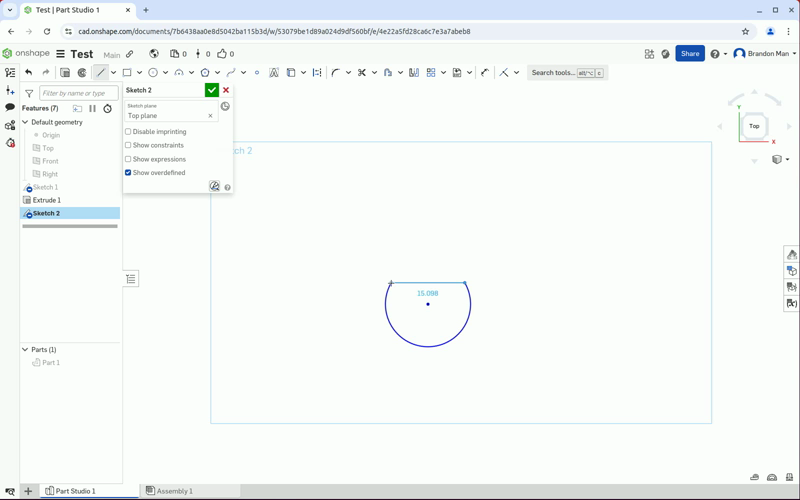
click(391, 282)
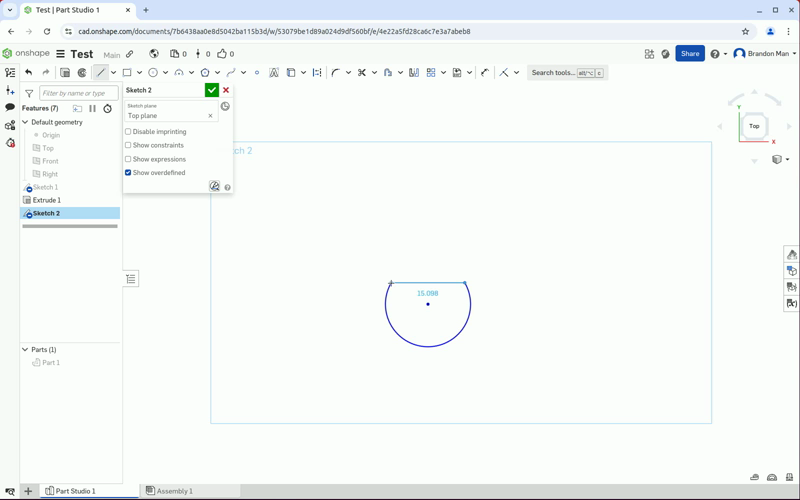
key(esc)
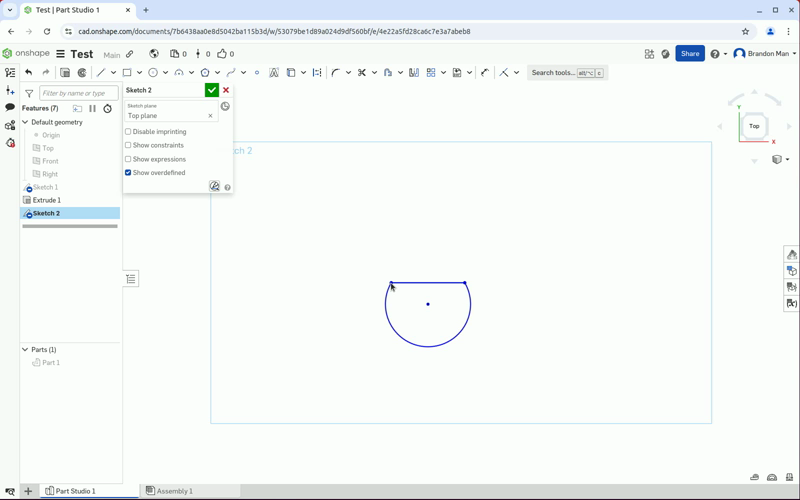
mouse_move(409, 313)
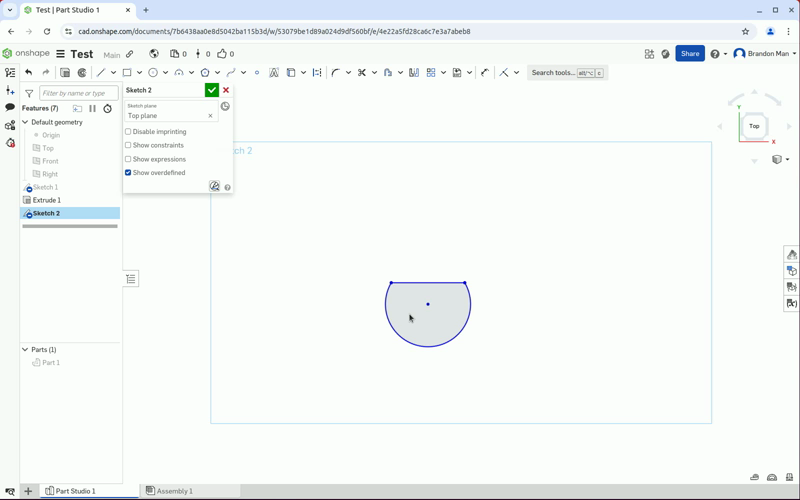
click(409, 313)
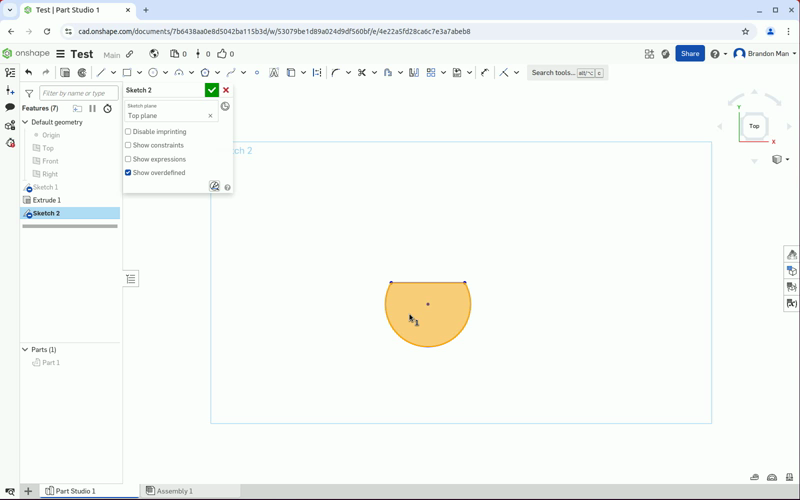
mouse_move(73, 352)
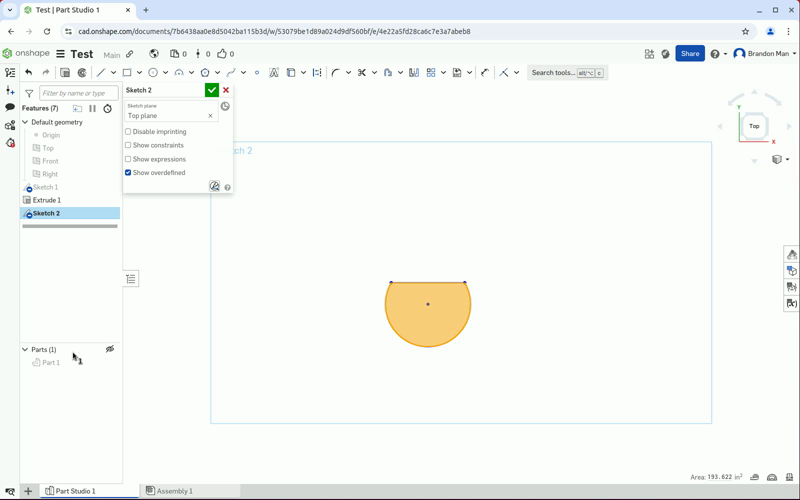
key(shift+y)
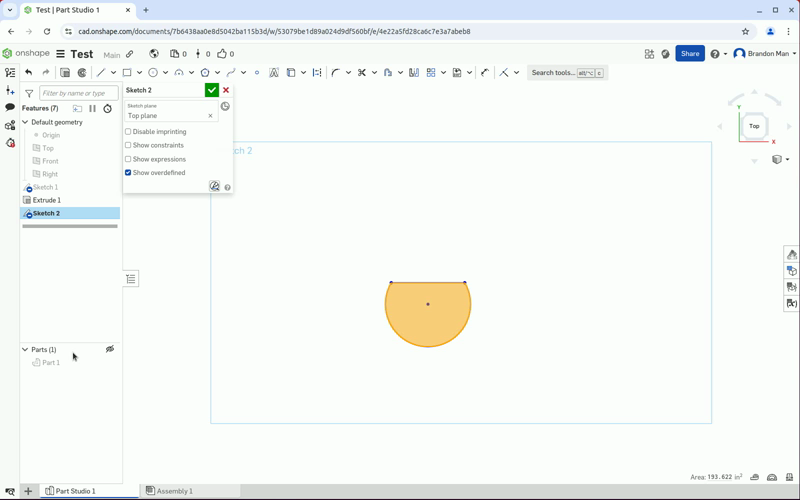
key(shift+e)
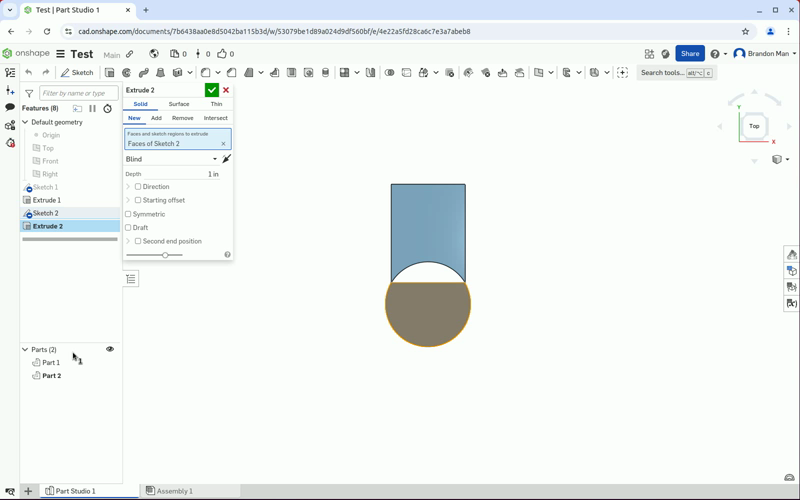
mouse_move(143, 106)
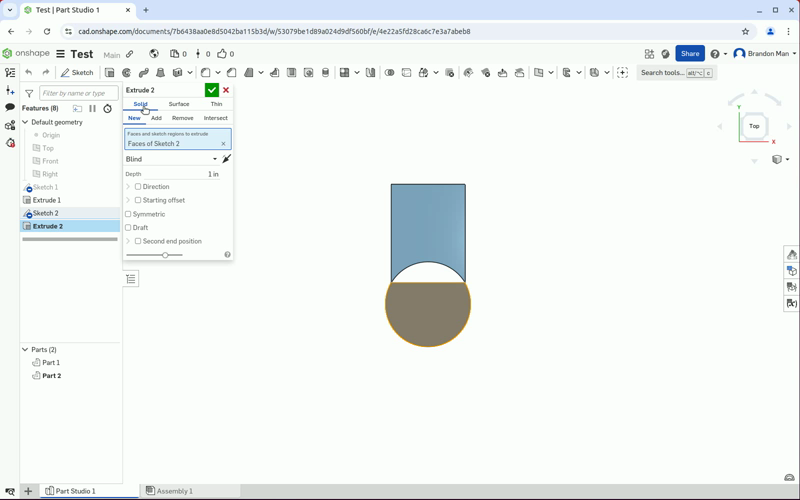
click(143, 106)
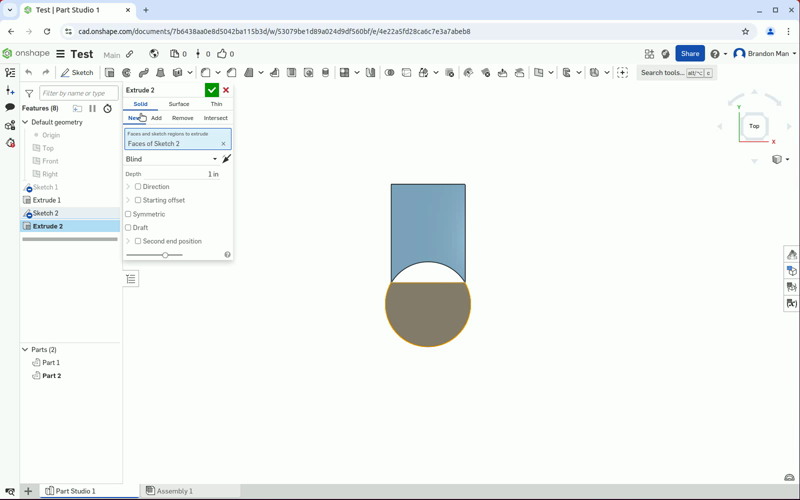
mouse_move(137, 120)
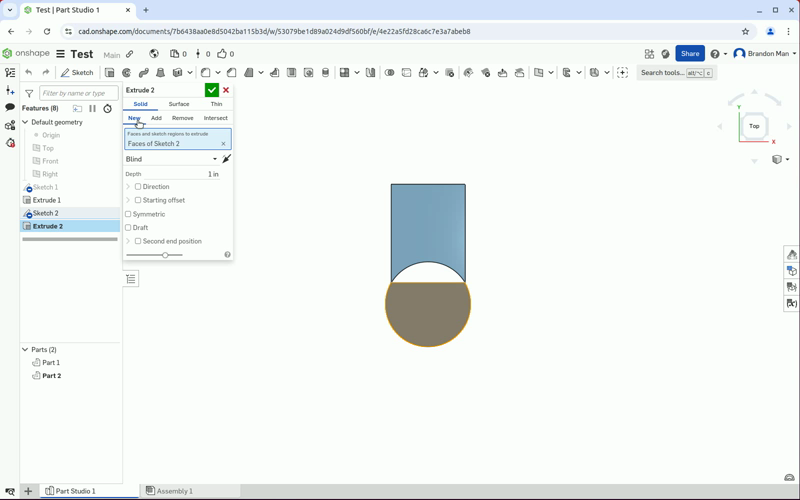
click(137, 120)
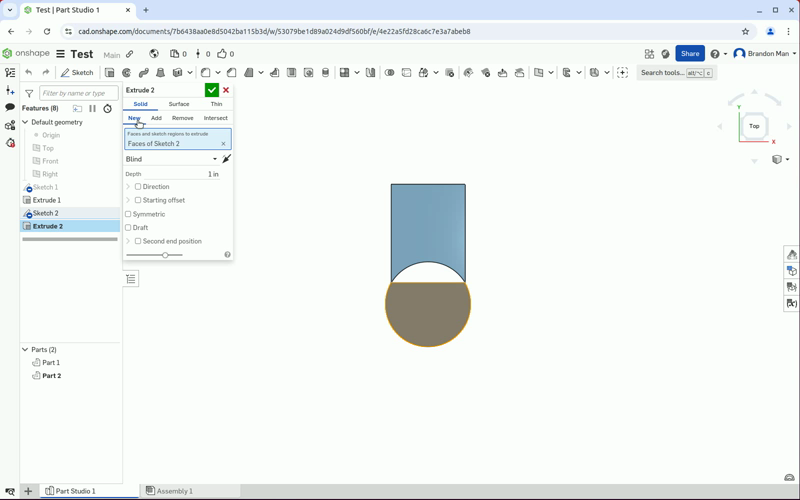
key(tab, 4)
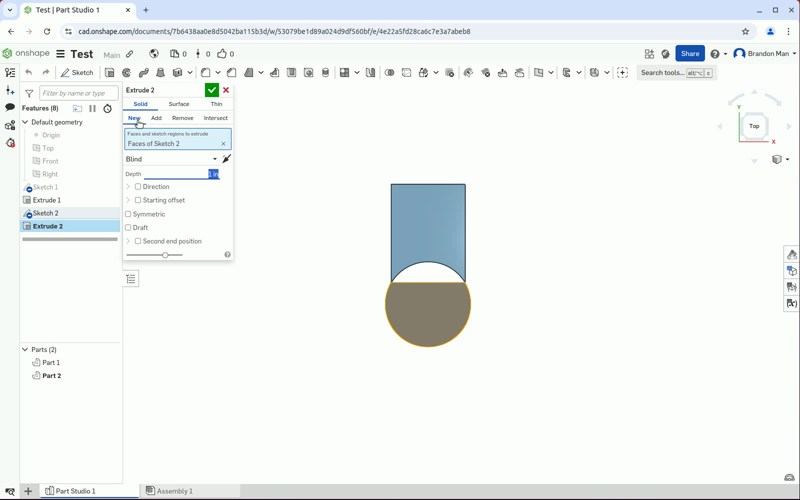
text(23.108)
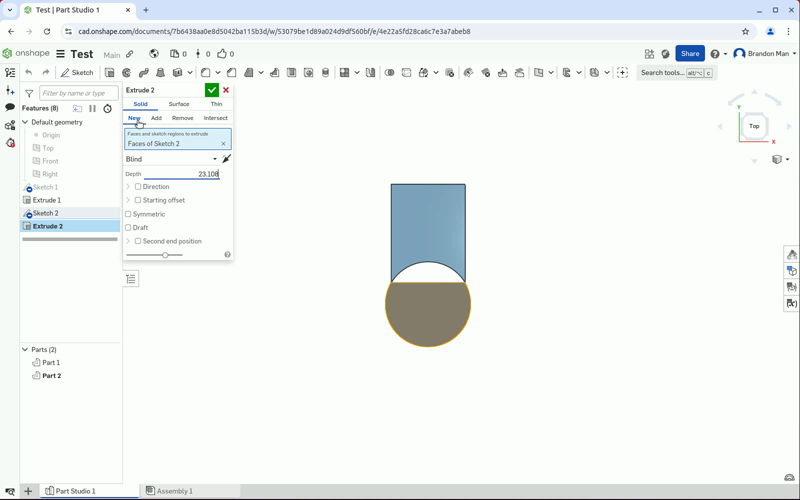
key(enter)
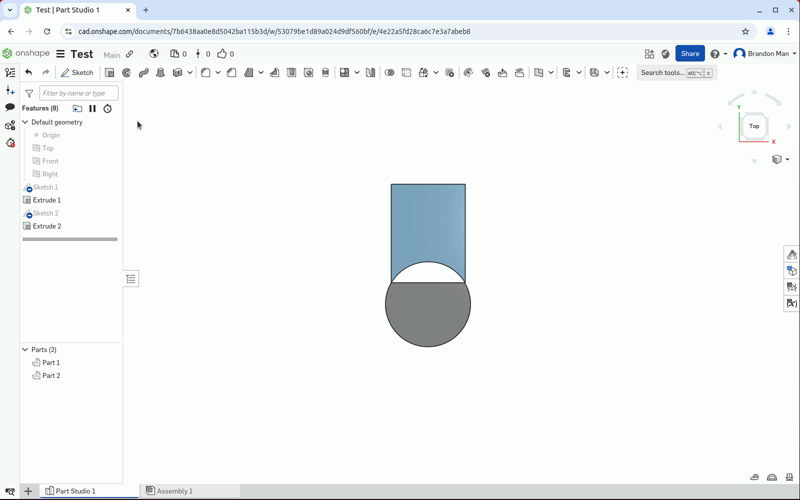
key(shift+h)
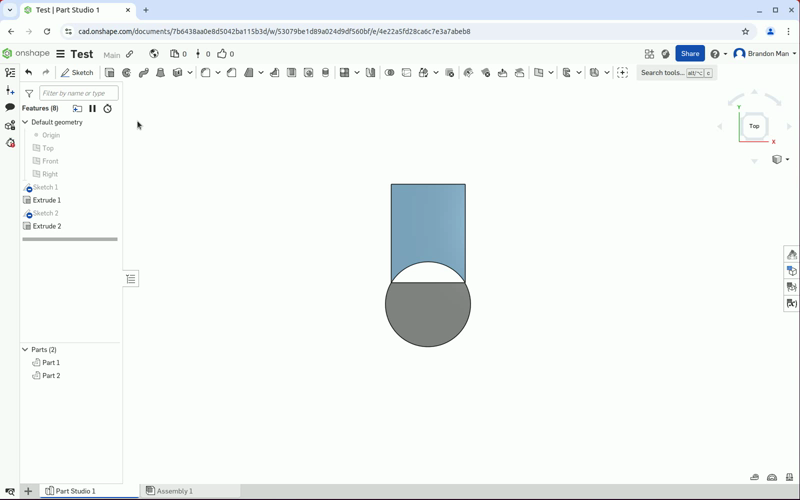
key(shift+h)
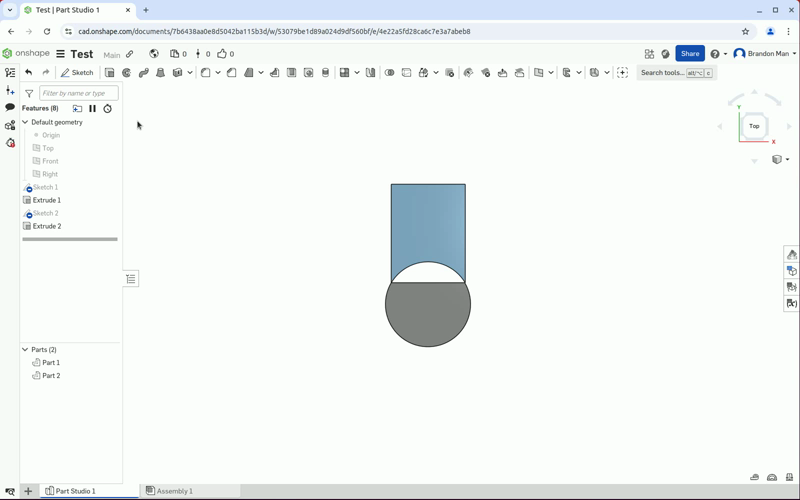
mouse_move(73, 189)
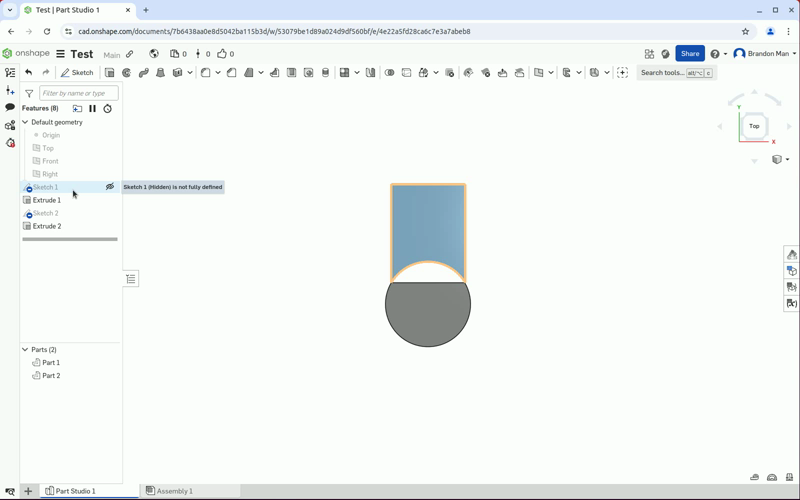
click(73, 189)
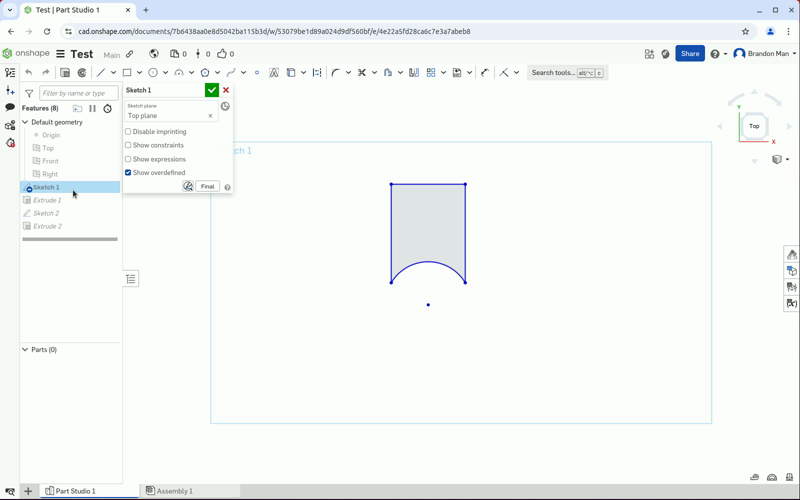
mouse_move(229, 92)
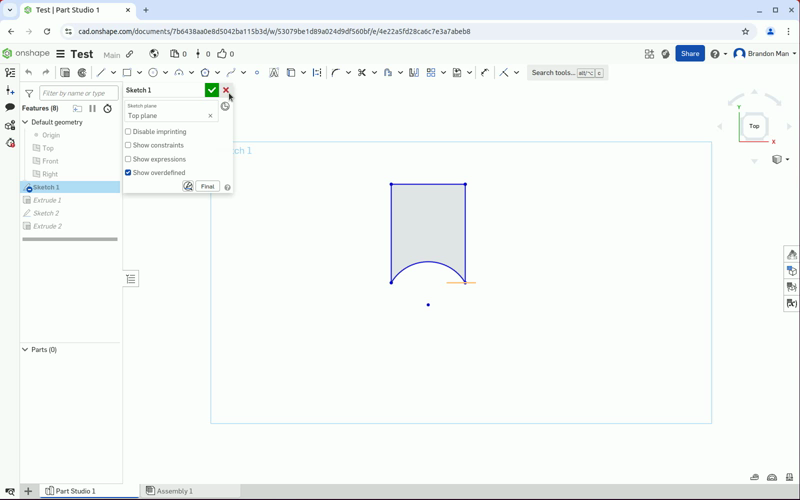
click(229, 92)
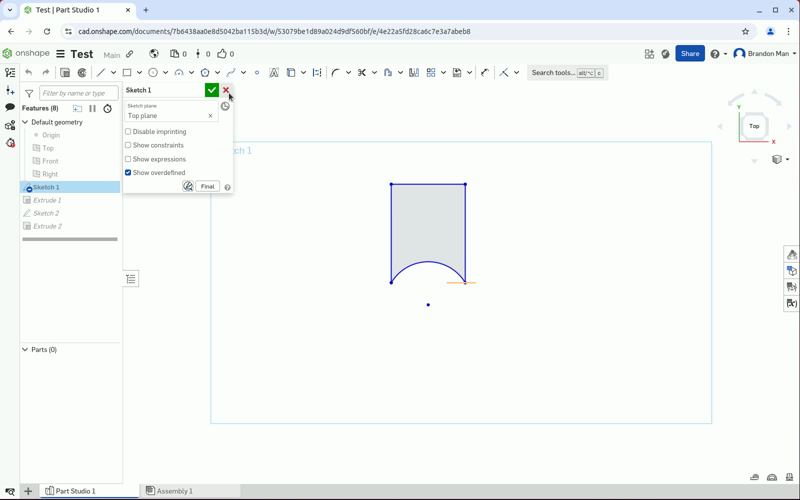
key(shift+s)
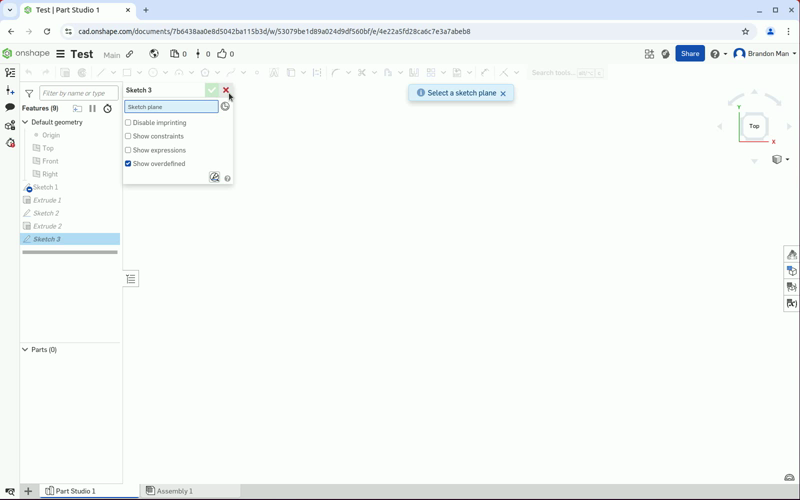
mouse_move(73, 150)
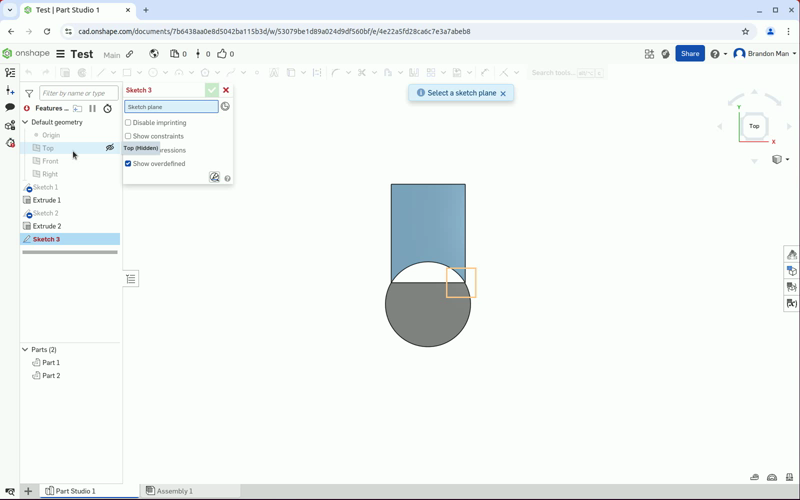
click(73, 150)
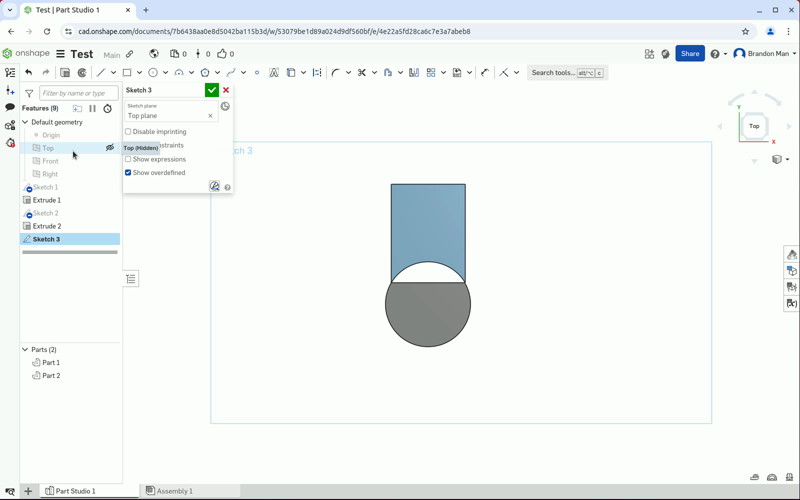
mouse_move(73, 352)
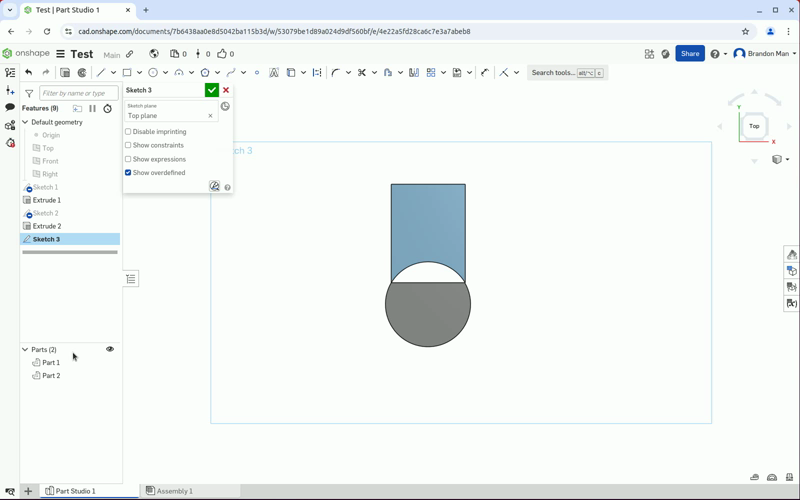
key(y)
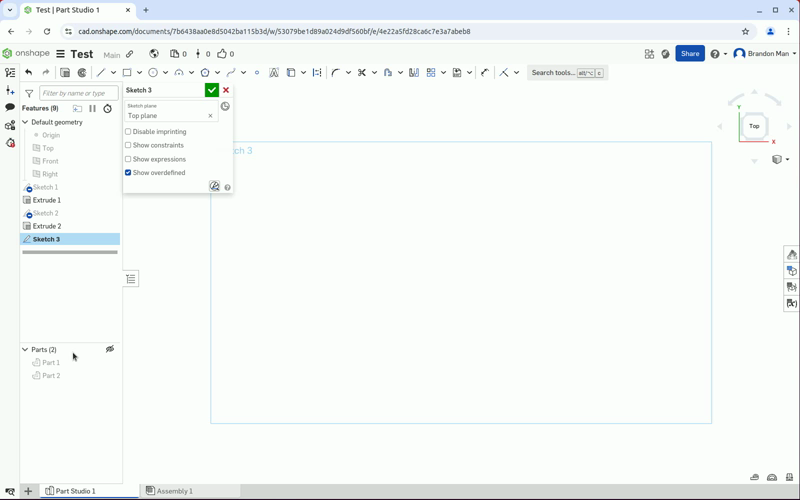
key(l)
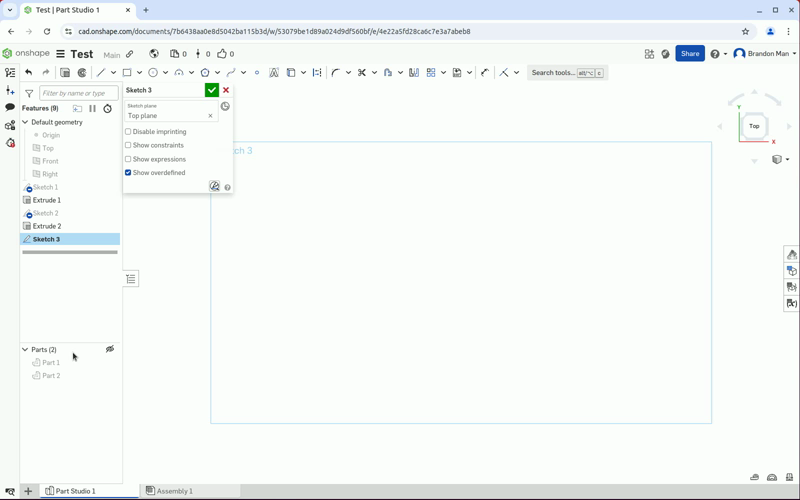
key_down(shift)
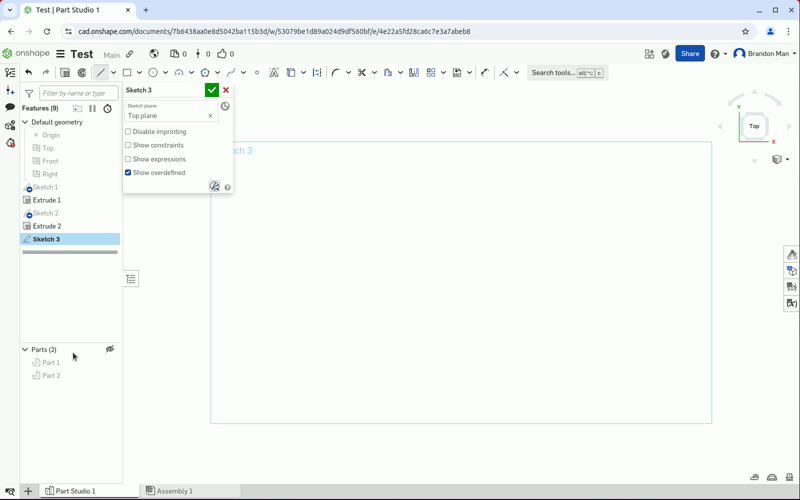
mouse_move(391, 282)
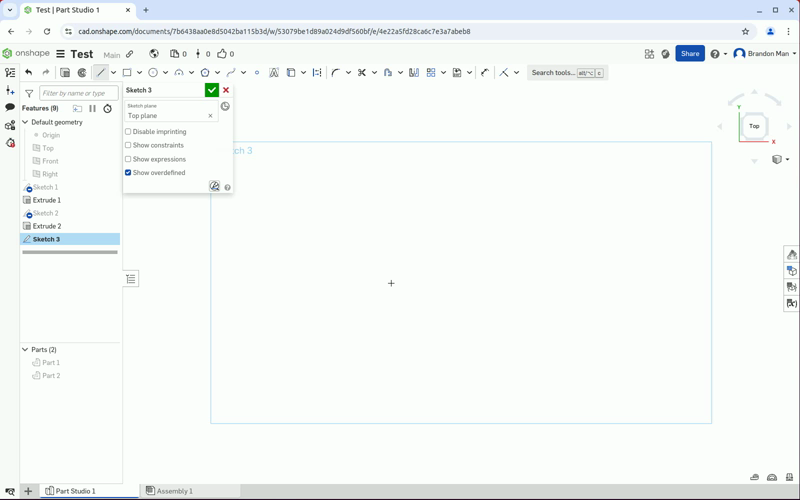
click(391, 282)
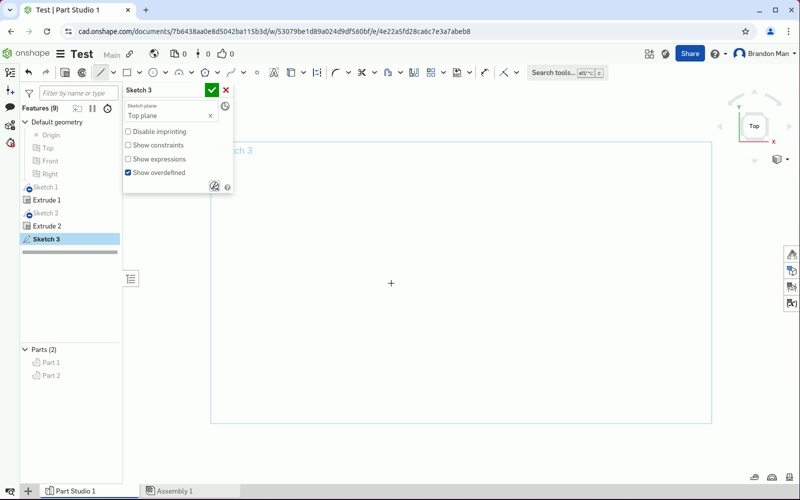
key_up(shift)
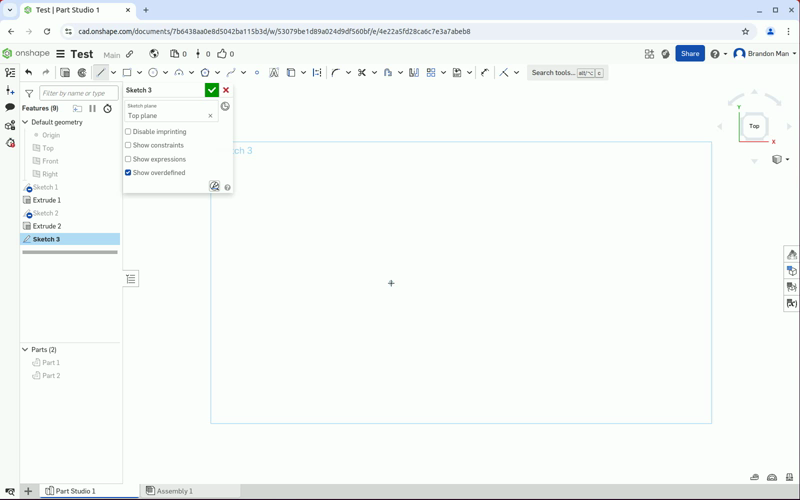
key_down(shift)
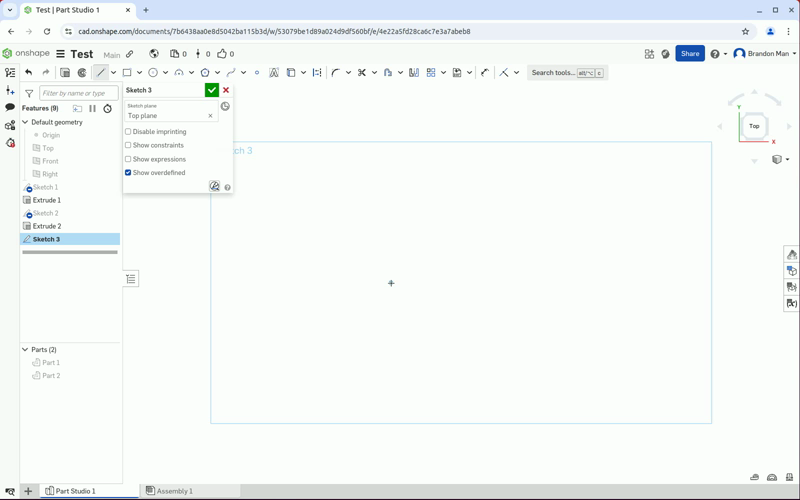
mouse_move(464, 282)
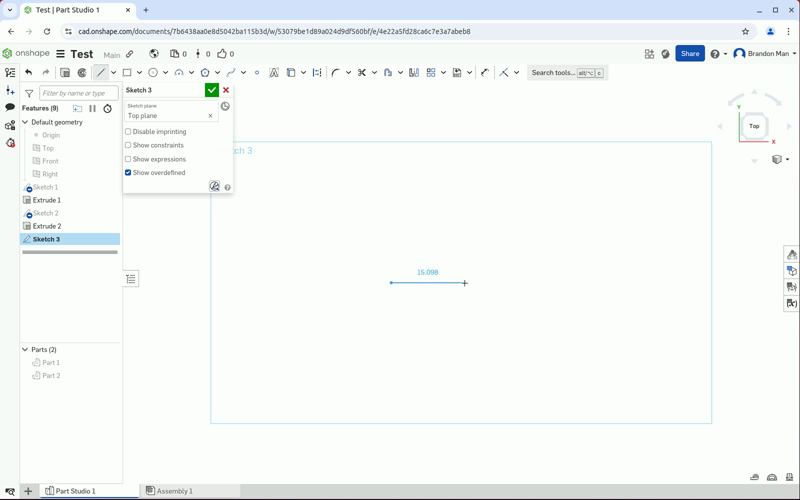
click(464, 282)
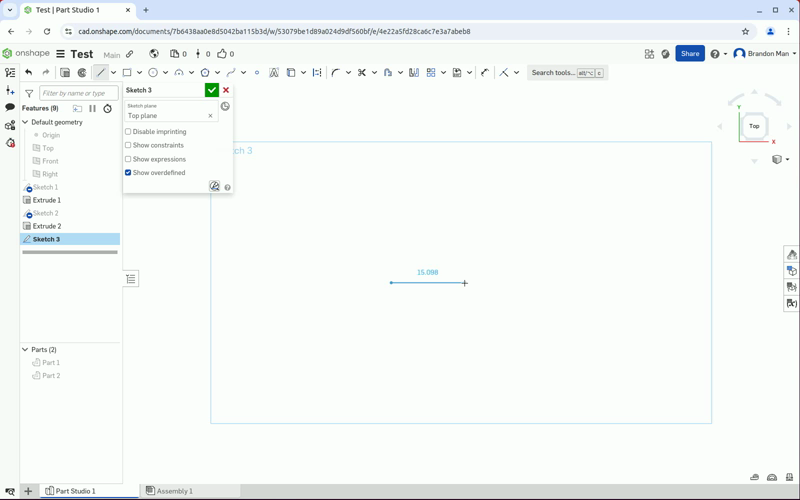
key_up(shift)
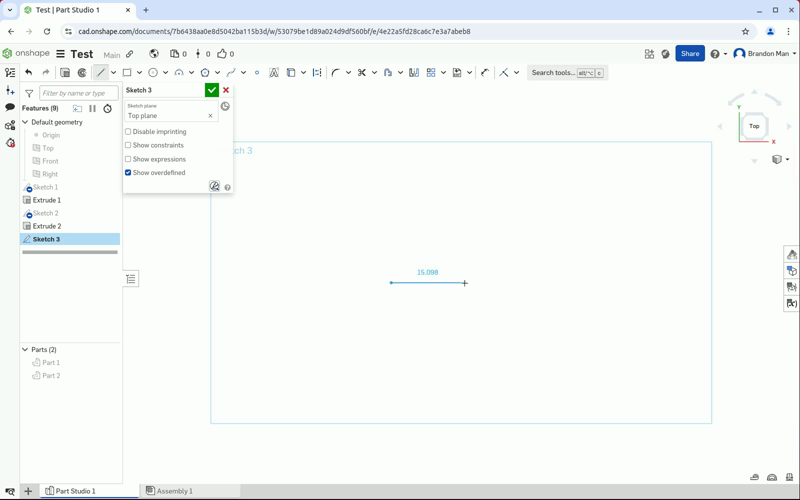
key(esc)
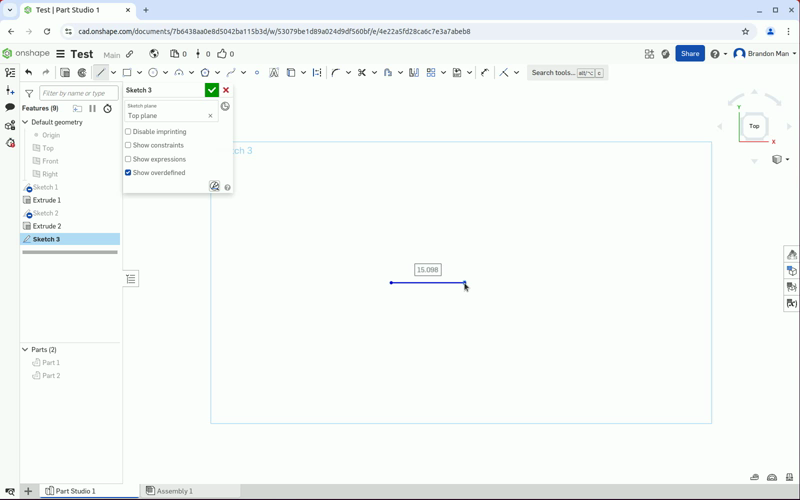
key(a)
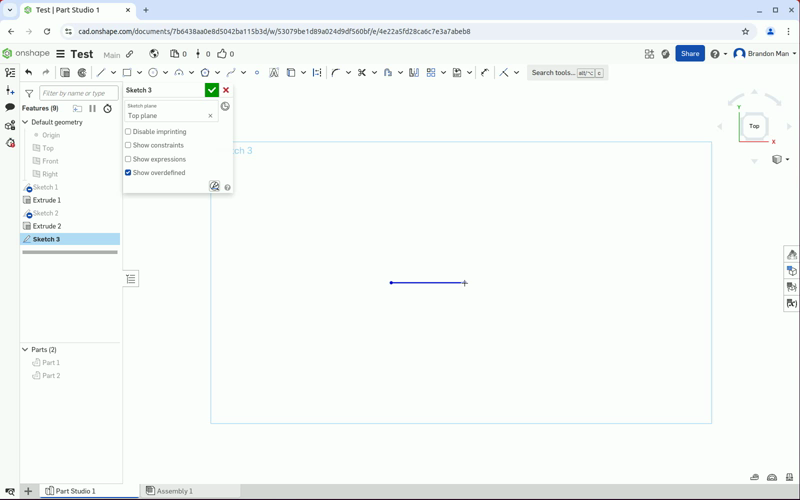
mouse_move(464, 282)
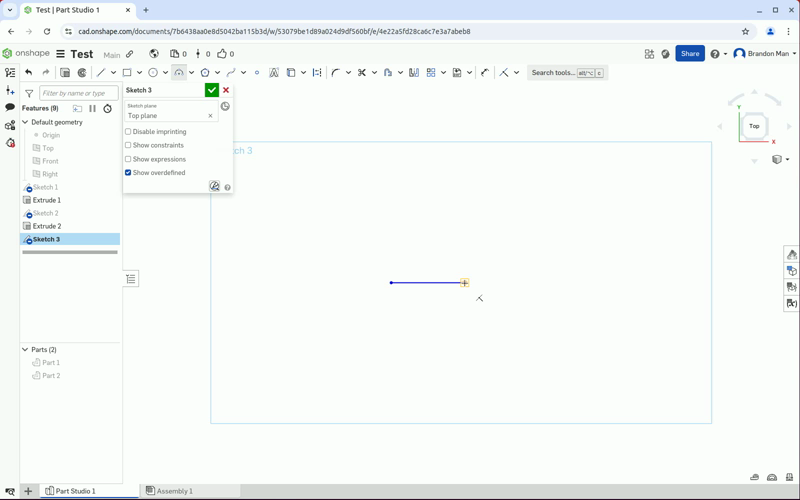
click(464, 282)
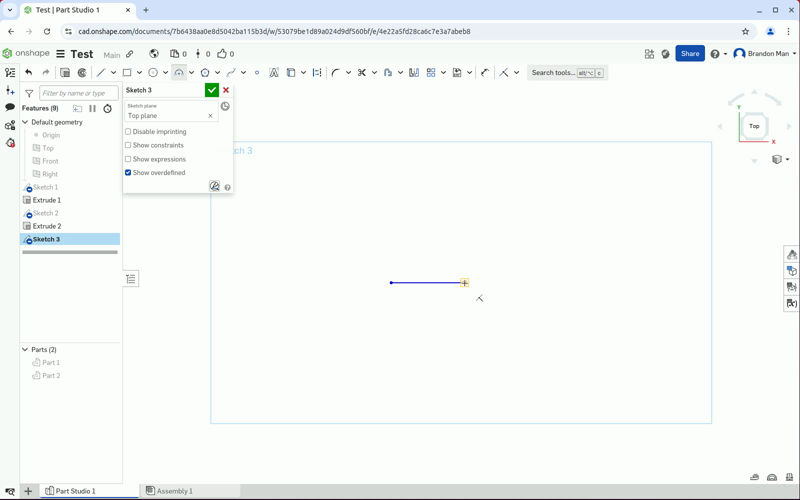
mouse_move(391, 282)
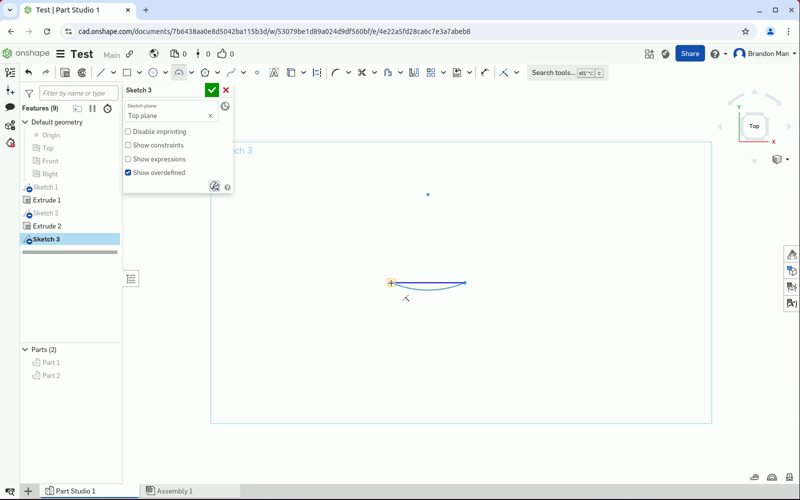
click(391, 282)
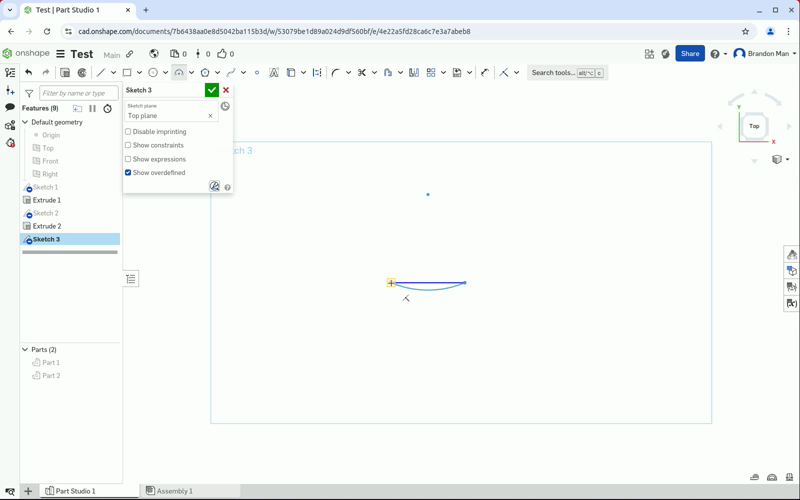
key_down(shift)
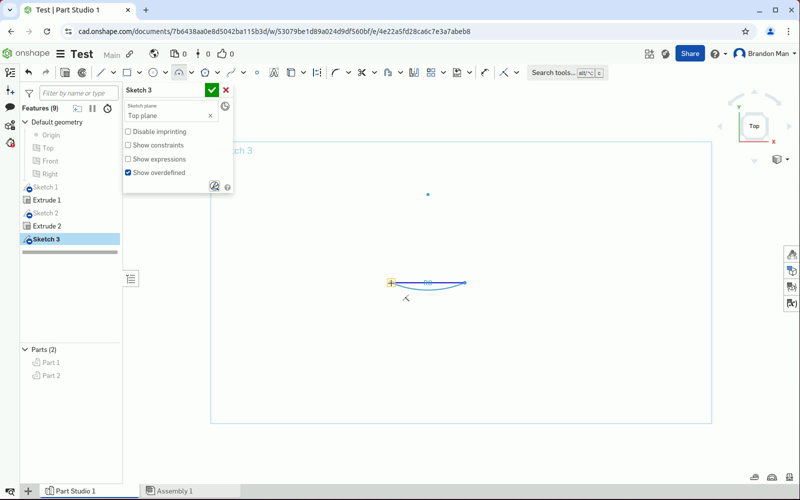
mouse_move(428, 261)
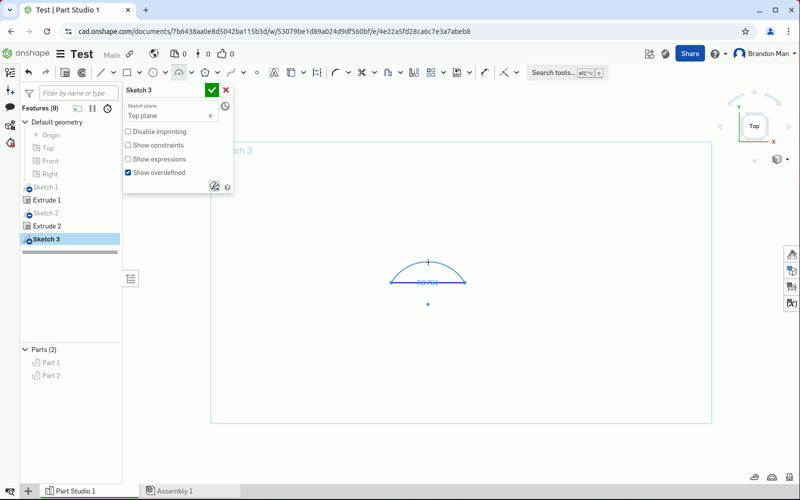
click(428, 261)
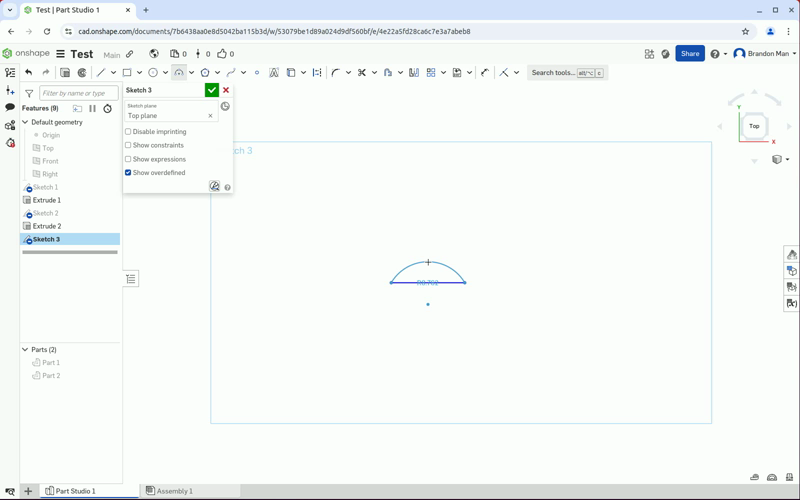
key_up(shift)
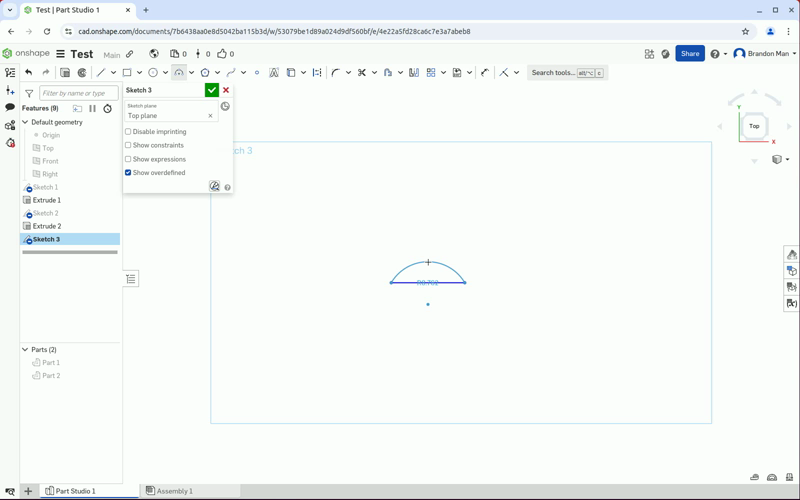
key(esc)
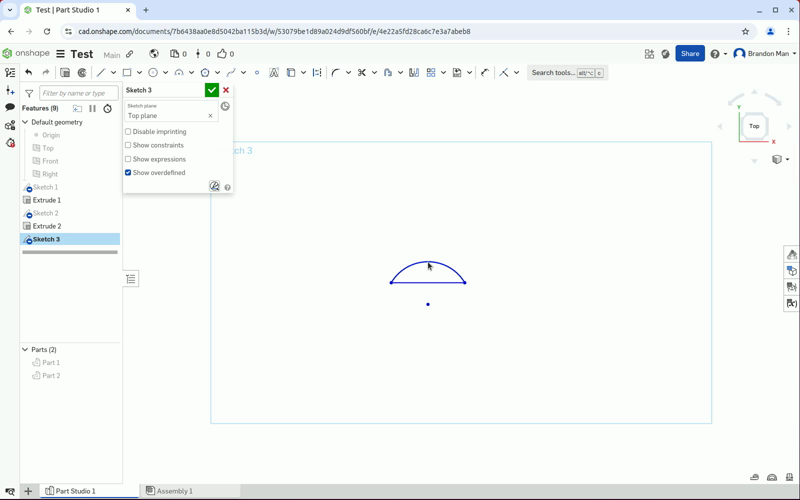
mouse_move(412, 273)
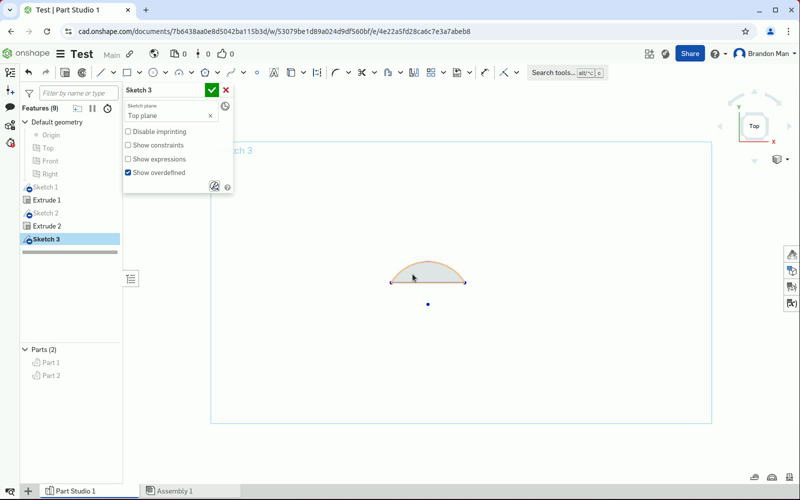
scroll(6)
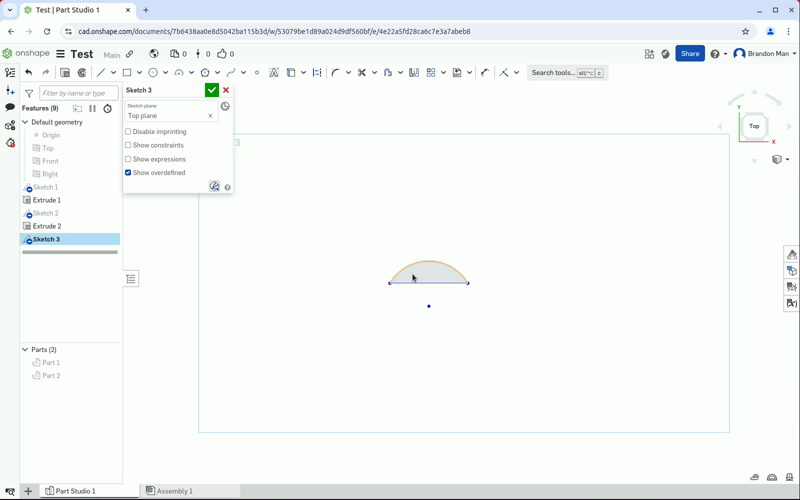
scroll(6)
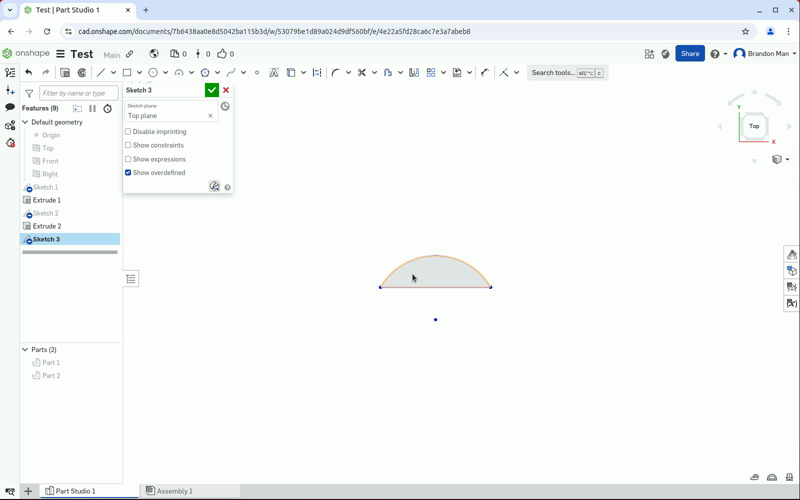
scroll(6)
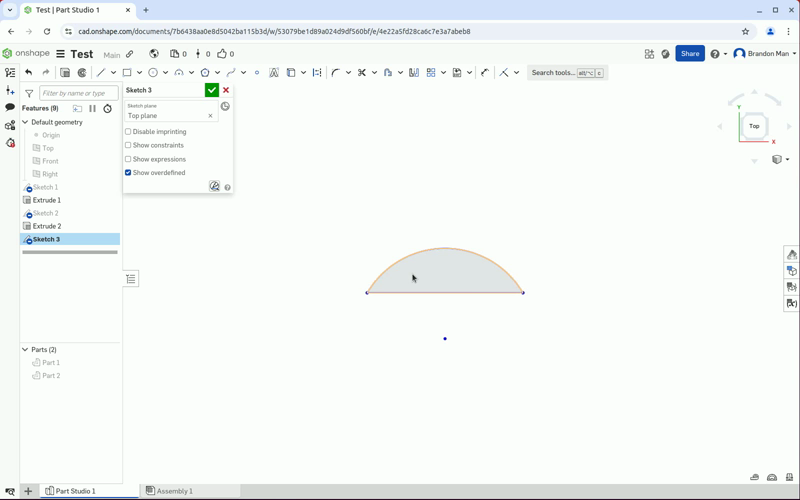
scroll(6)
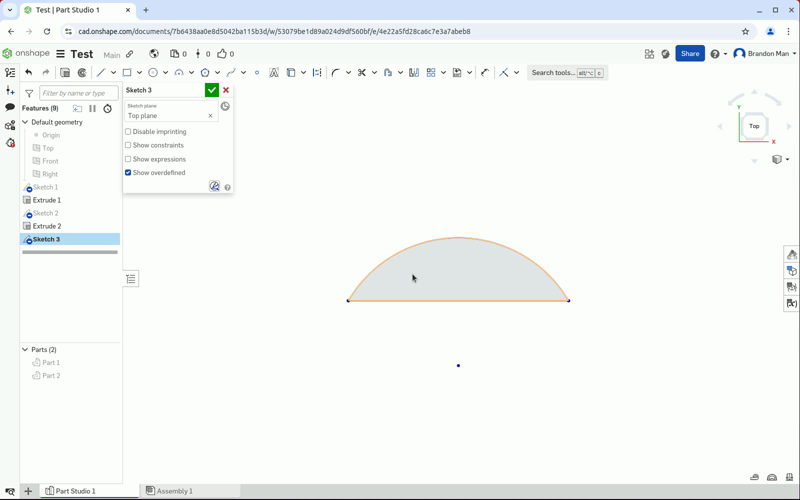
scroll(6)
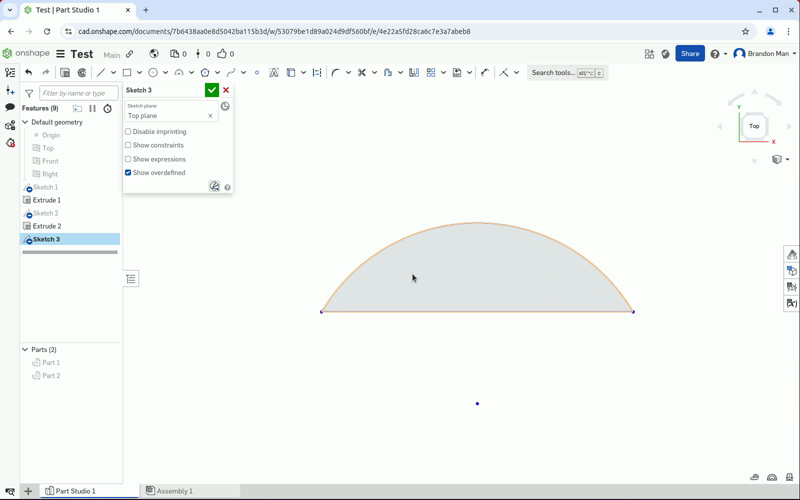
scroll(6)
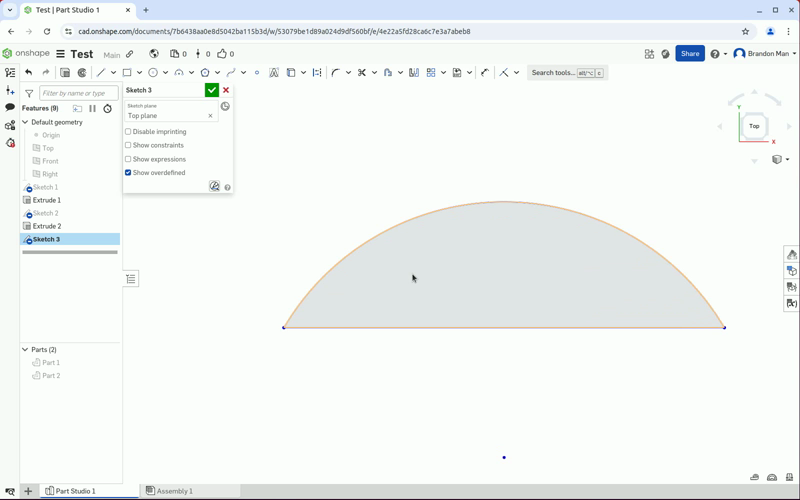
scroll(6)
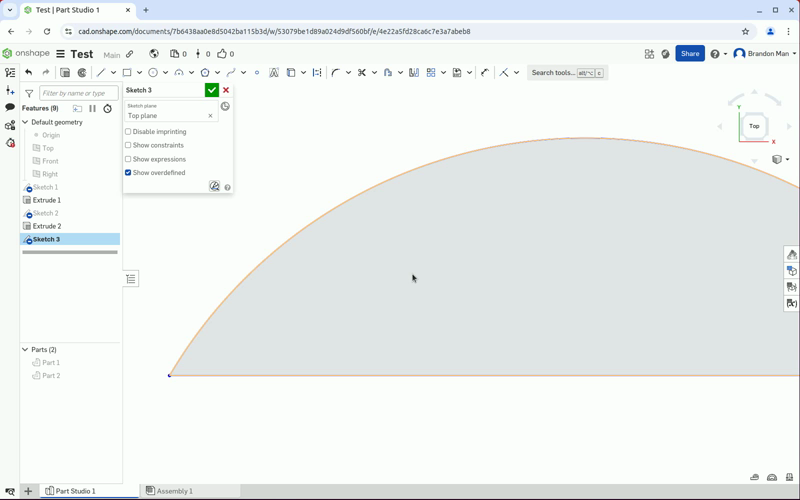
click(412, 273)
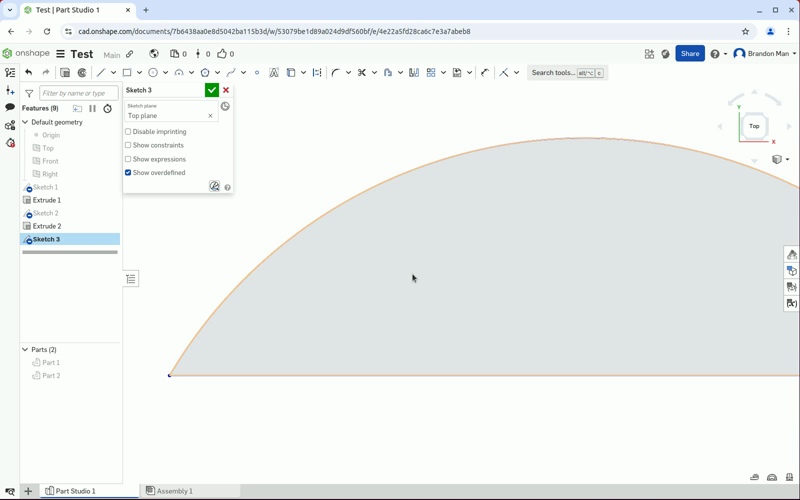
scroll(-6)
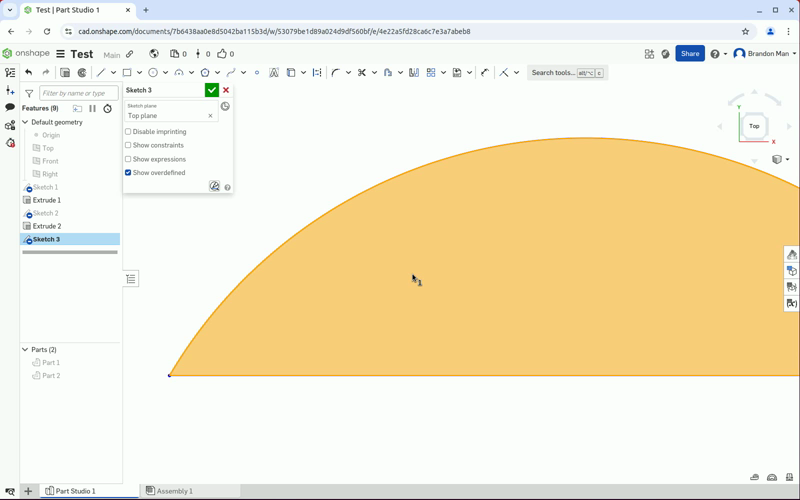
scroll(-6)
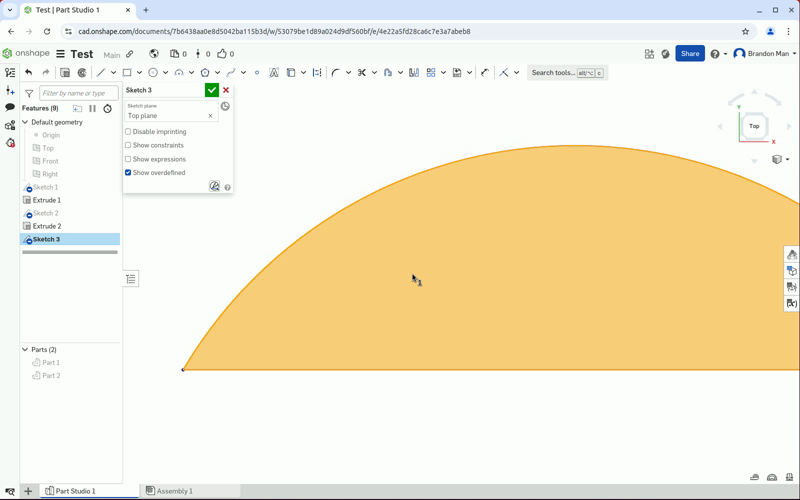
scroll(-6)
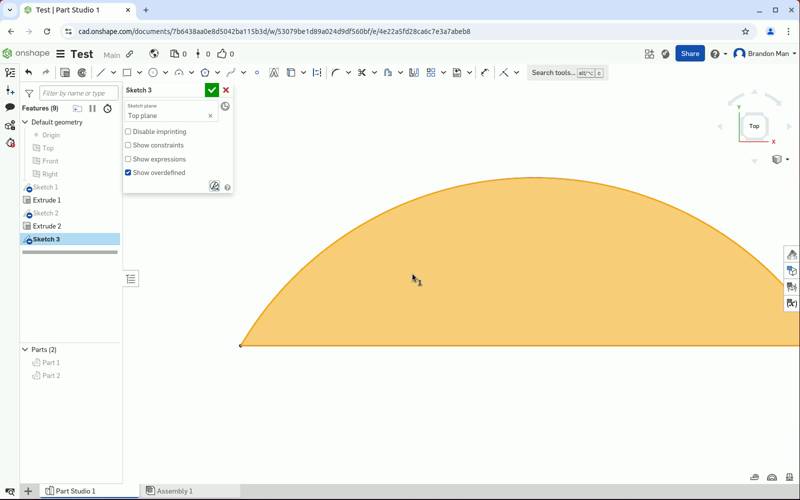
scroll(-6)
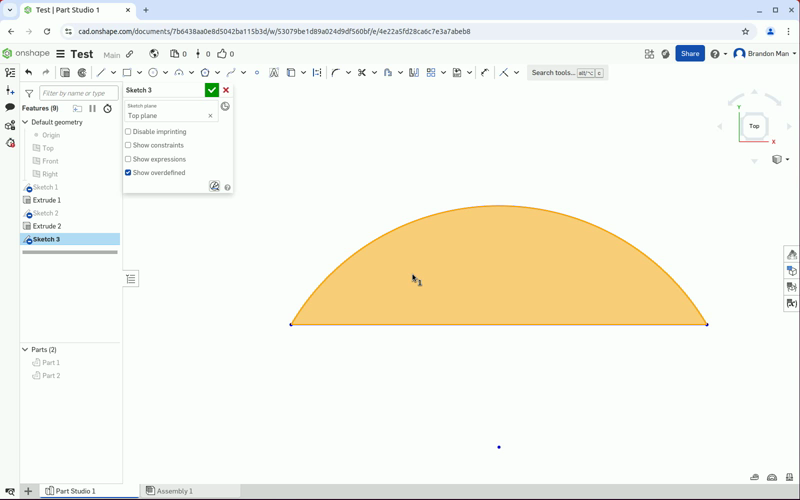
scroll(-6)
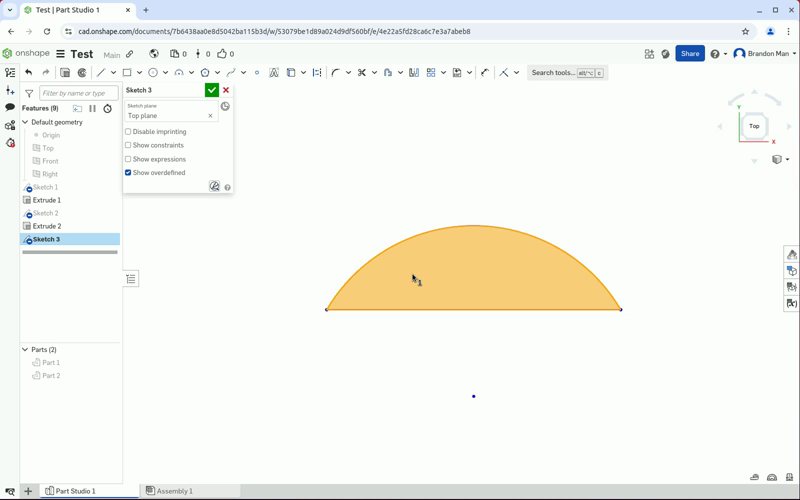
scroll(-6)
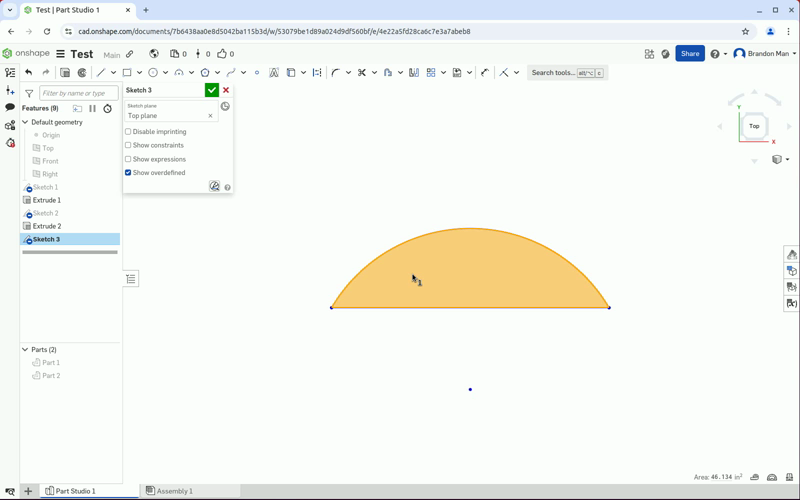
scroll(-6)
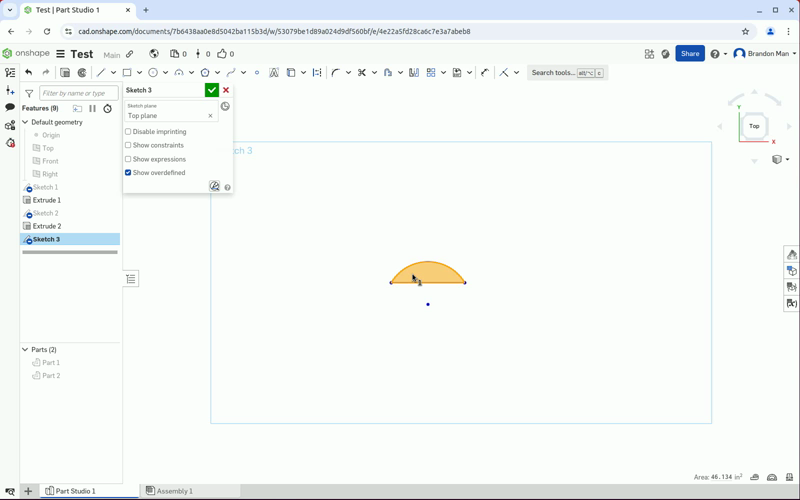
mouse_move(73, 352)
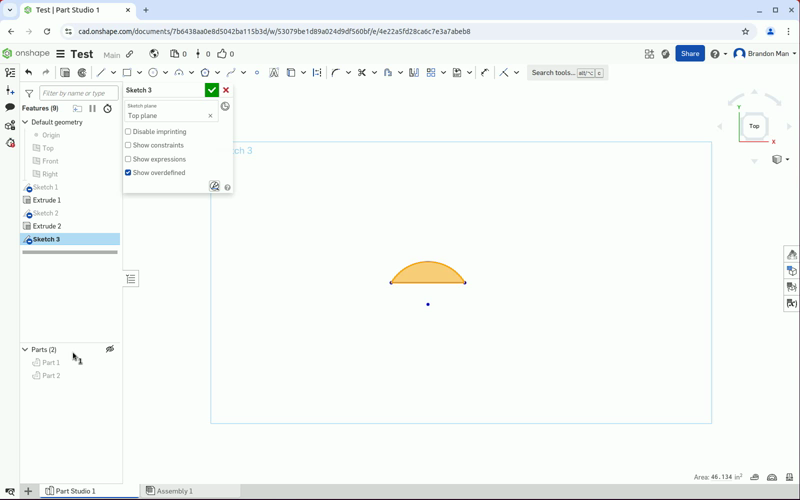
key(shift+y)
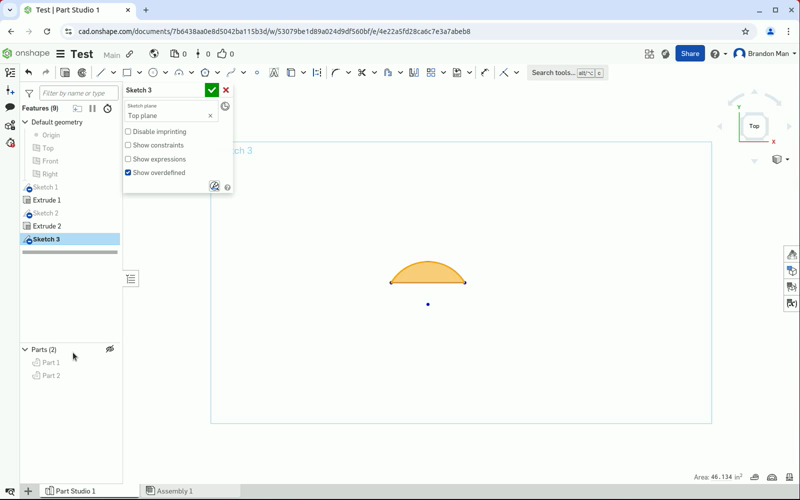
key(shift+e)
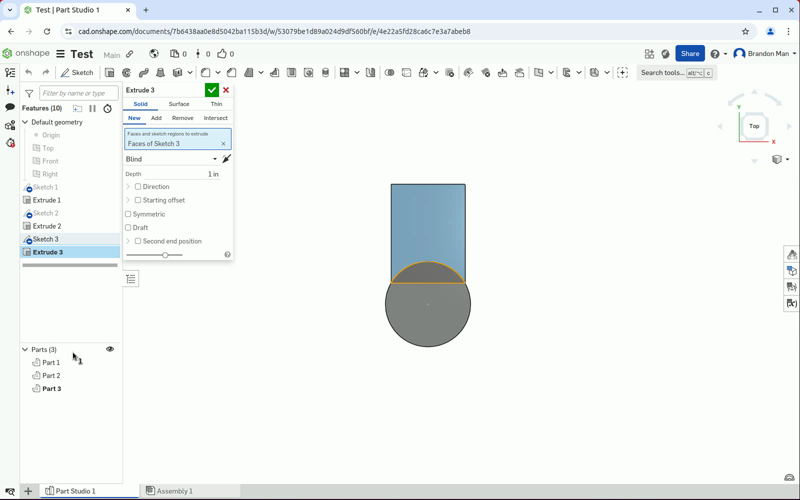
mouse_move(143, 106)
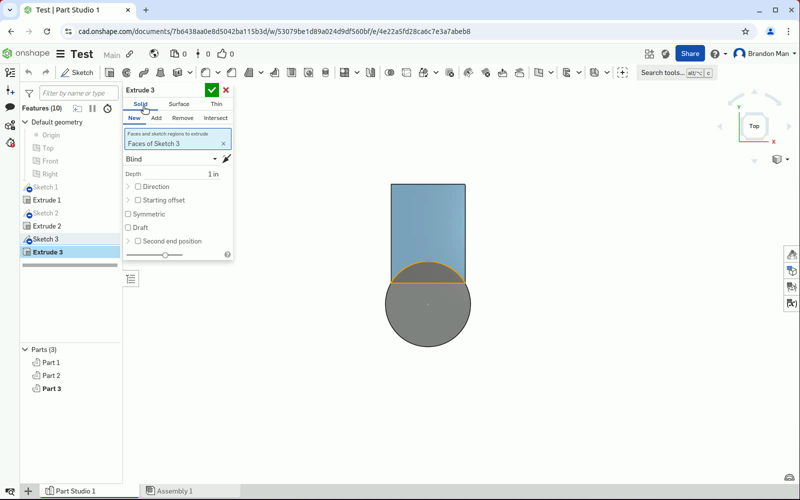
click(143, 106)
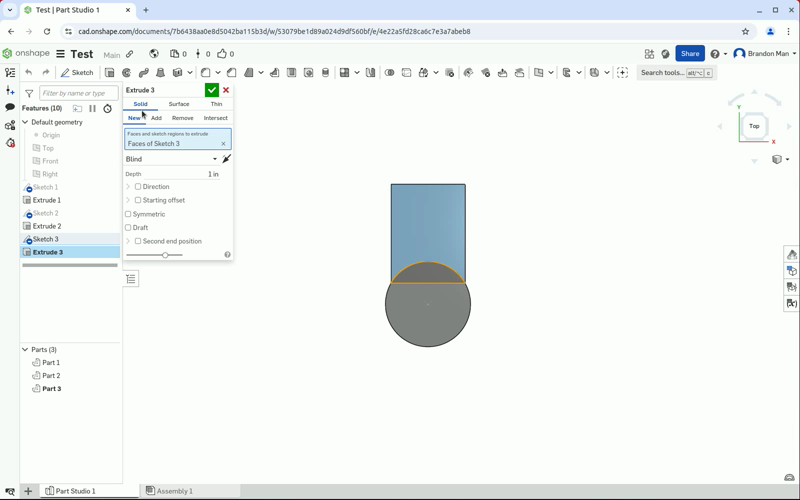
mouse_move(137, 120)
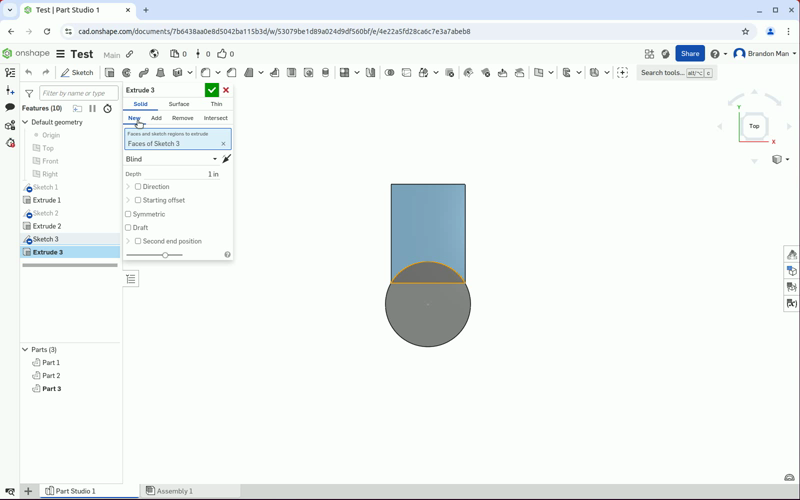
click(137, 120)
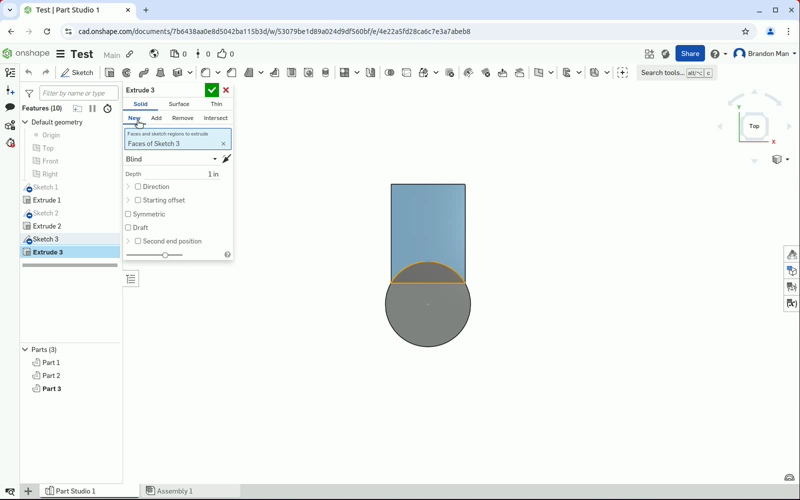
key(tab, 4)
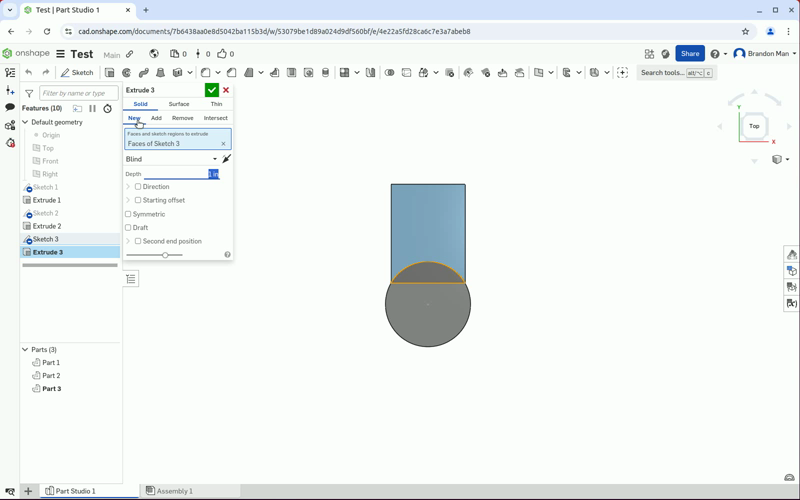
text(23.108)
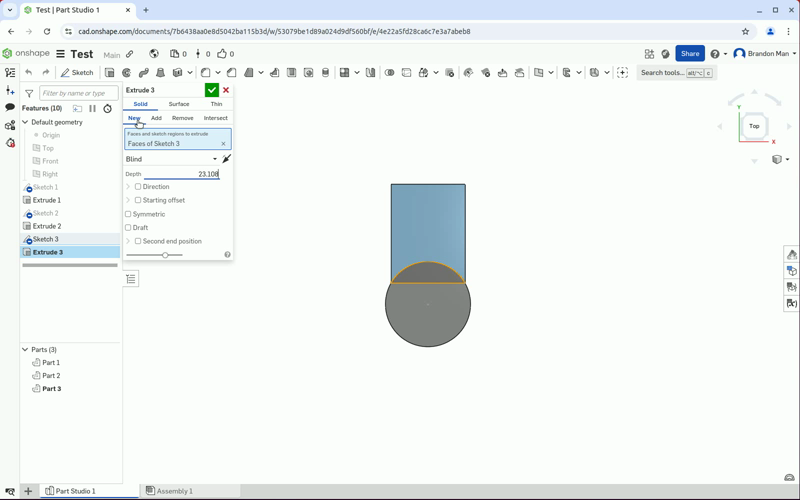
key(enter)
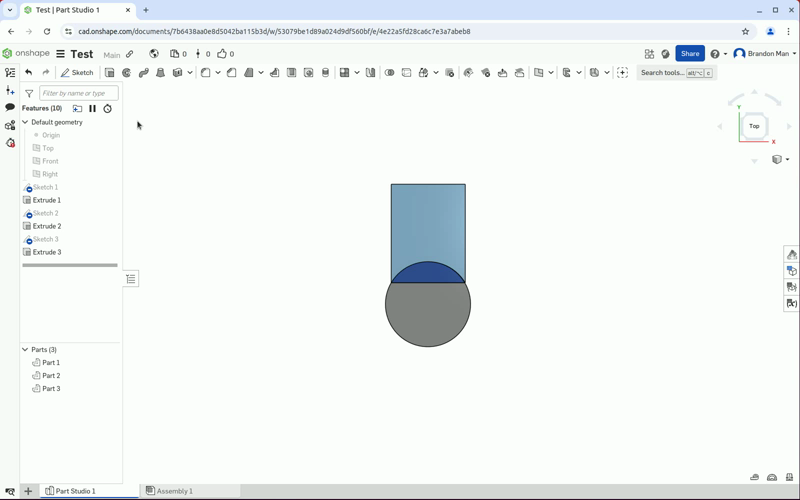
key(shift+h)
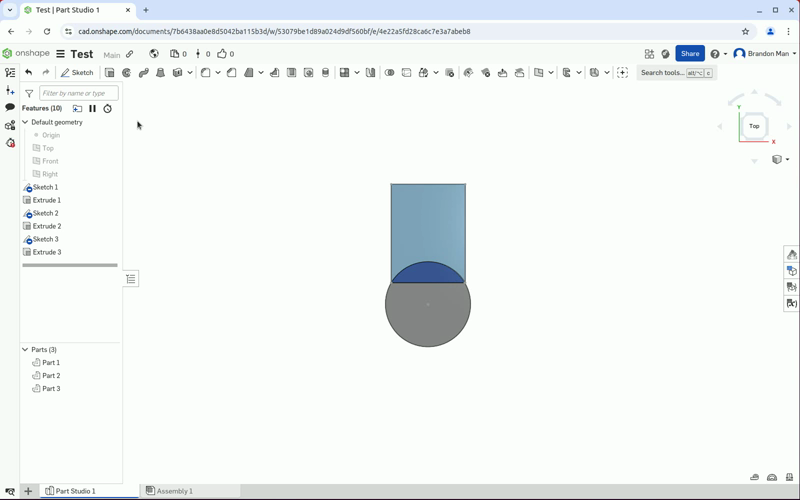
key(shift+h)
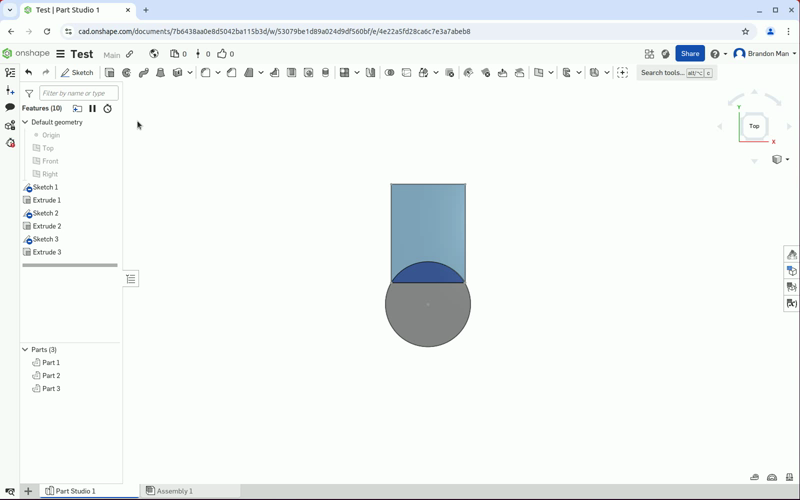
key(shift+7)
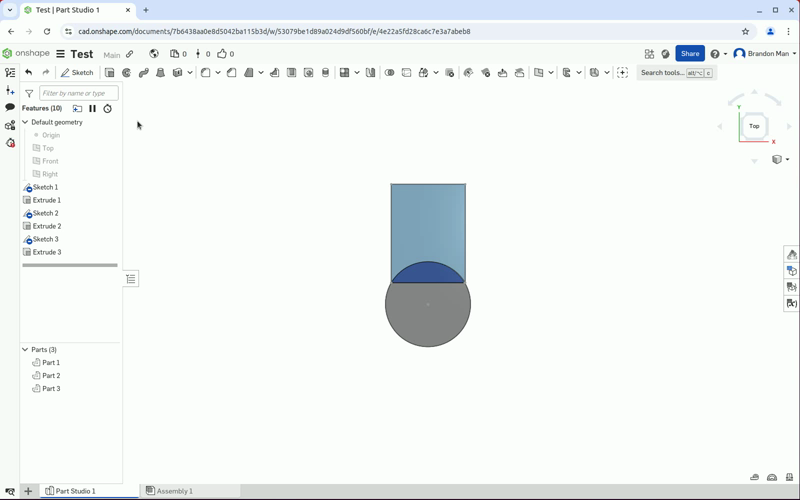
key(up, 3)
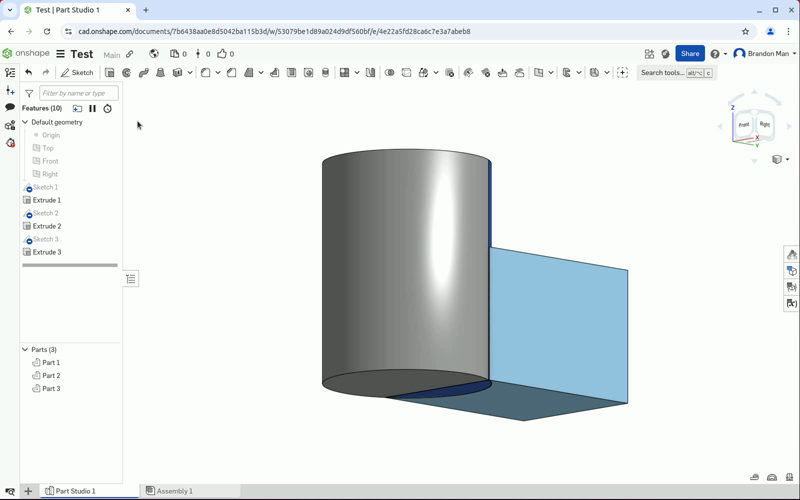
key(left, 3)
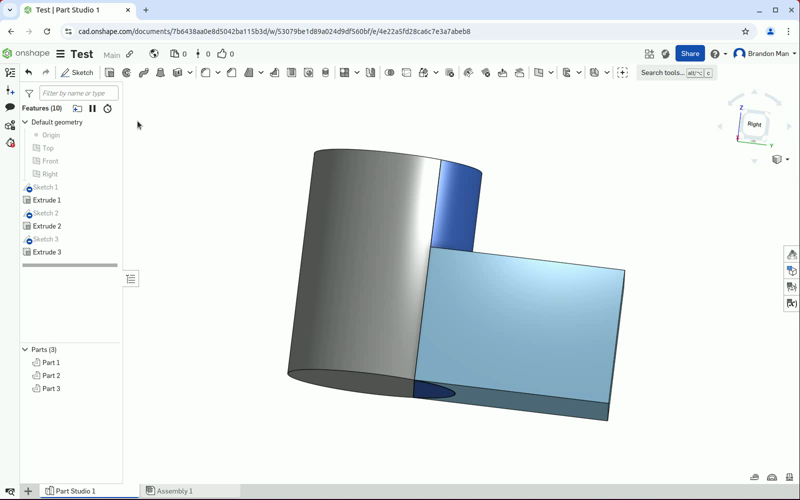
key(right, 3)
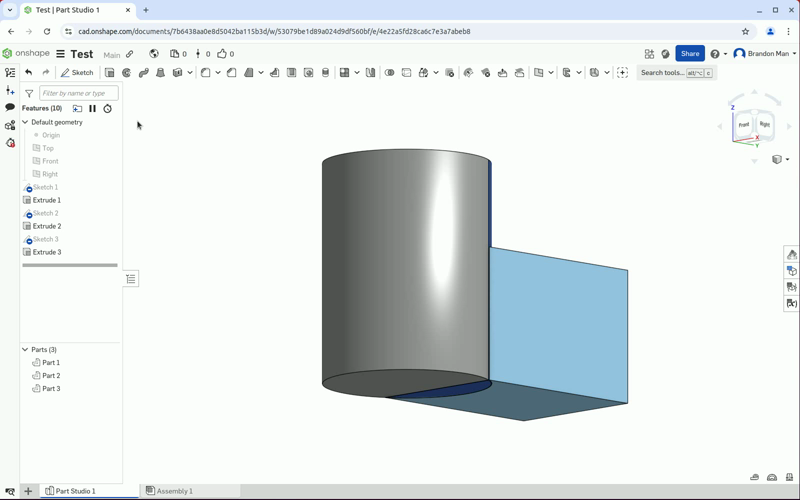
key(down, 3)
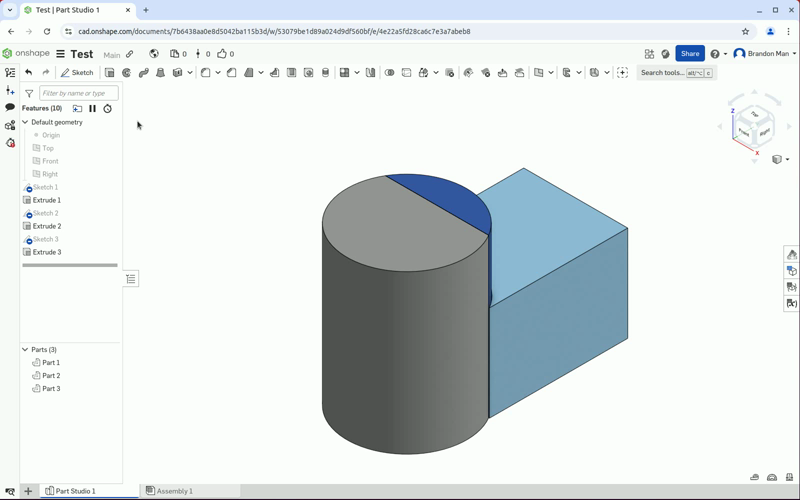
mouse_move(73, 189)
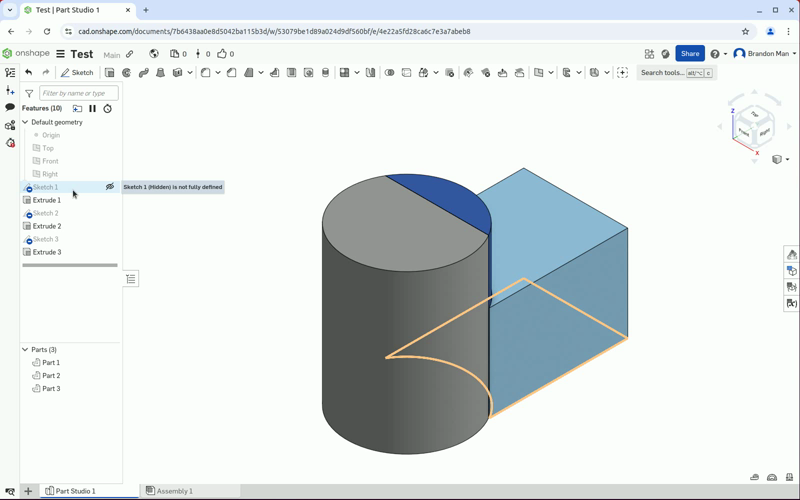
click(73, 189)